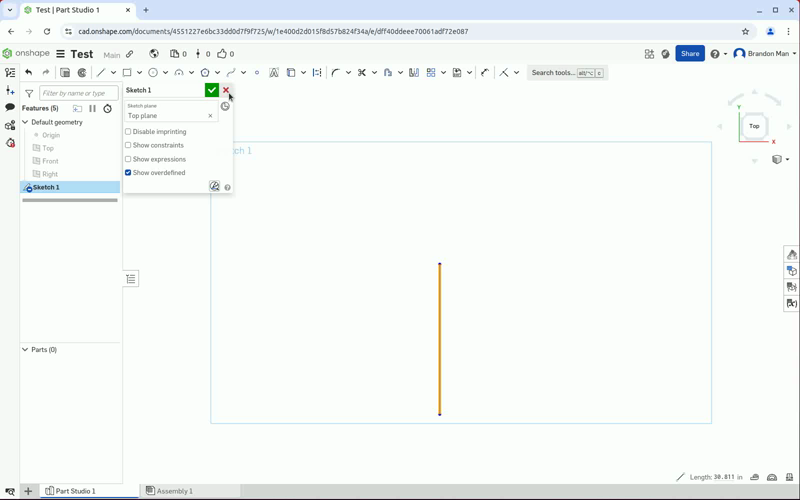
key(shift+h)
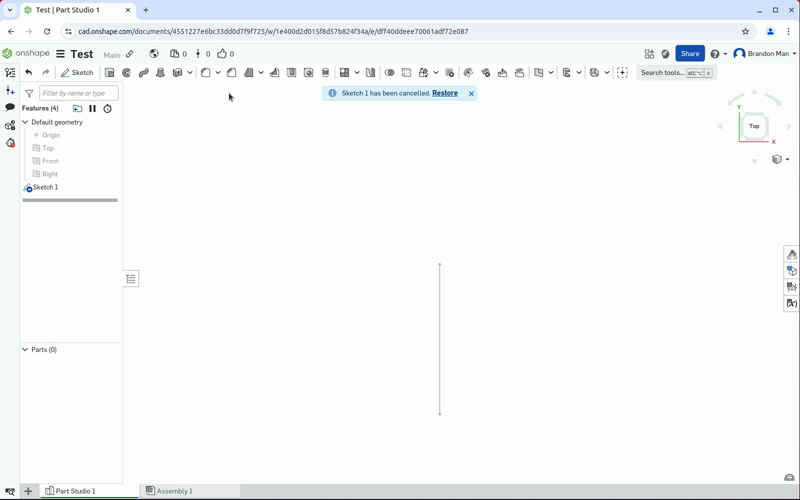
mouse_move(73, 352)
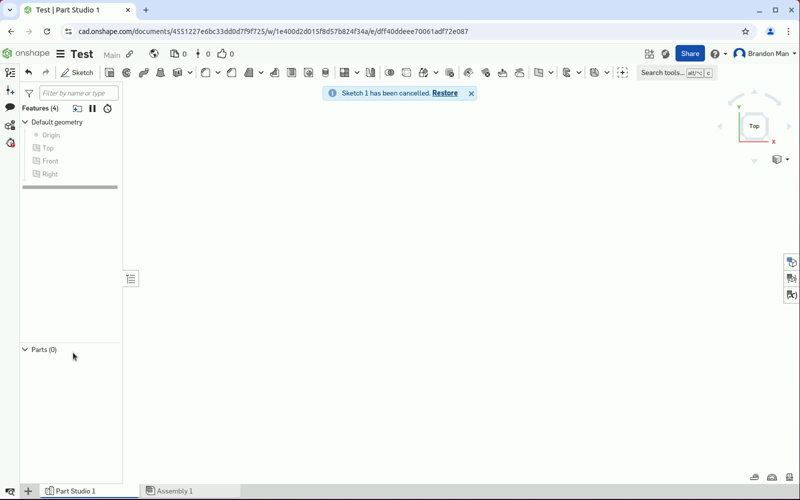
key(y)
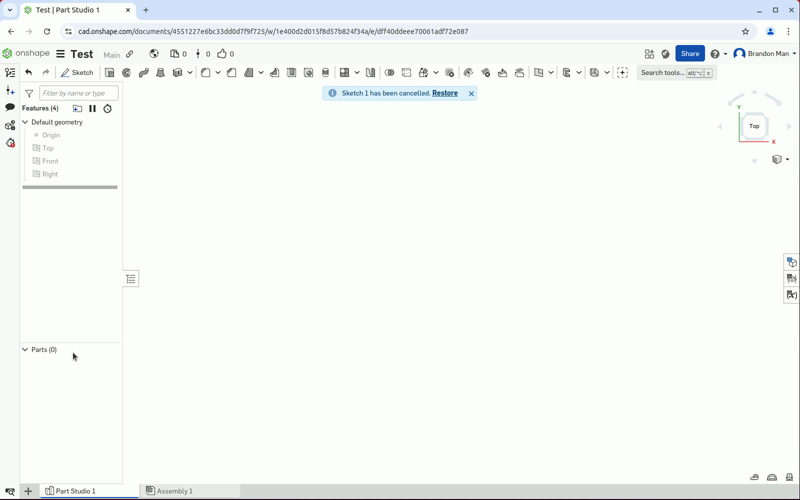
key(shift+p)
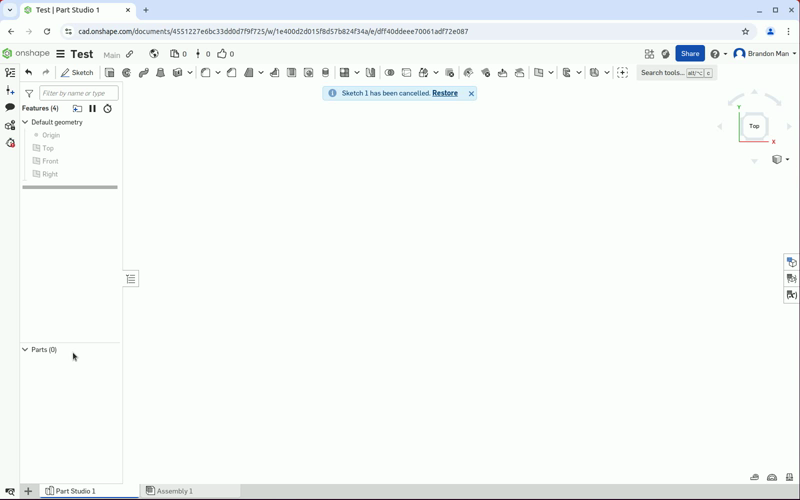
key(space)
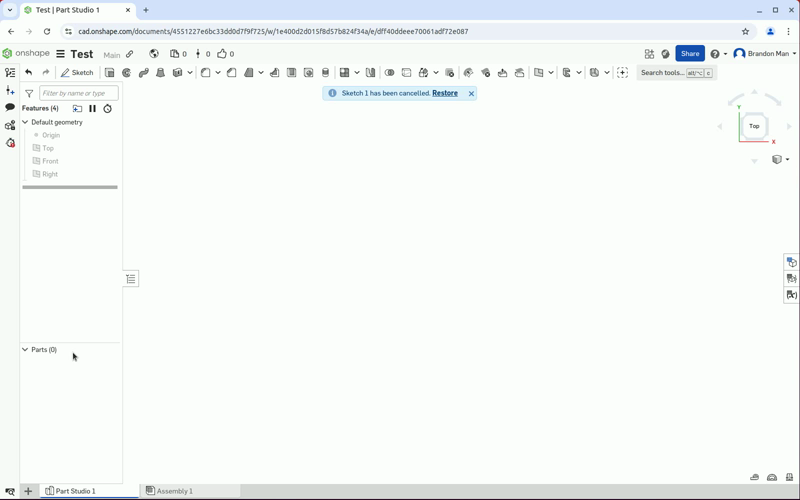
key_down(shift)
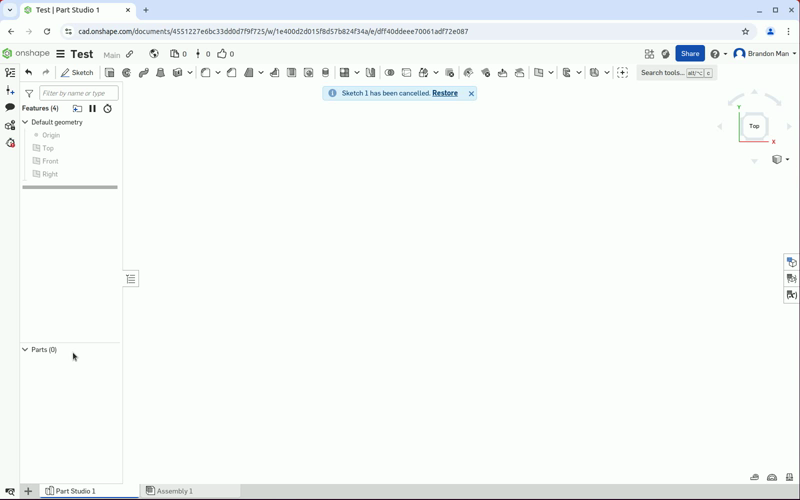
key(up)
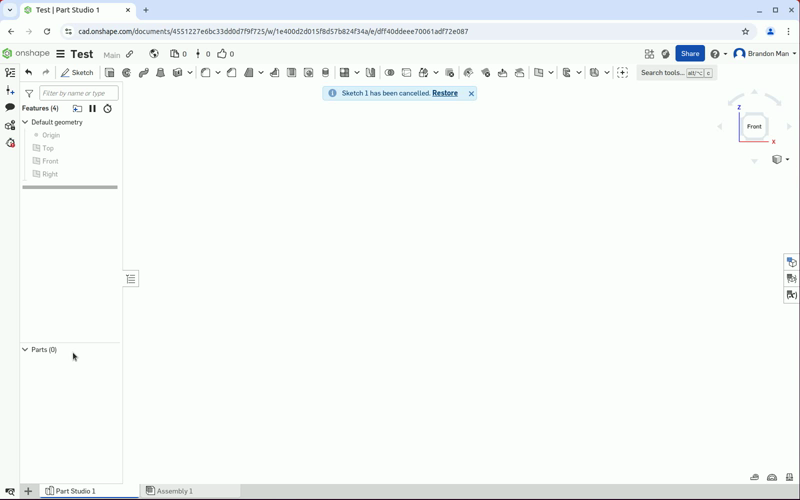
key_up(shift)
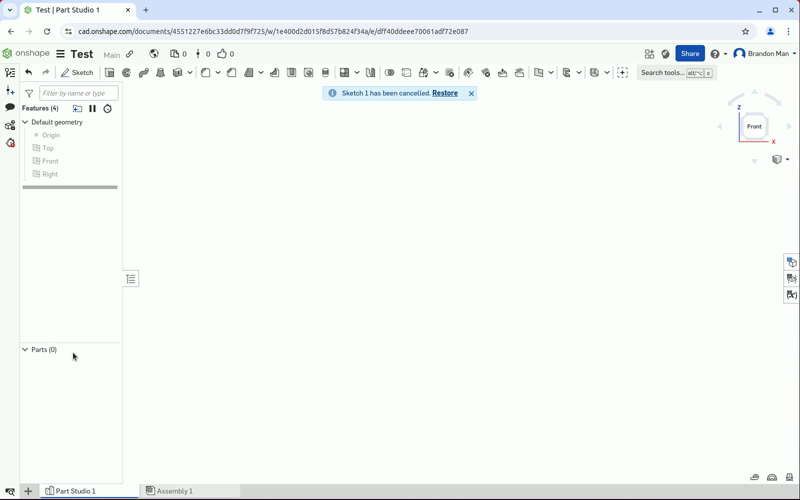
mouse_move(73, 352)
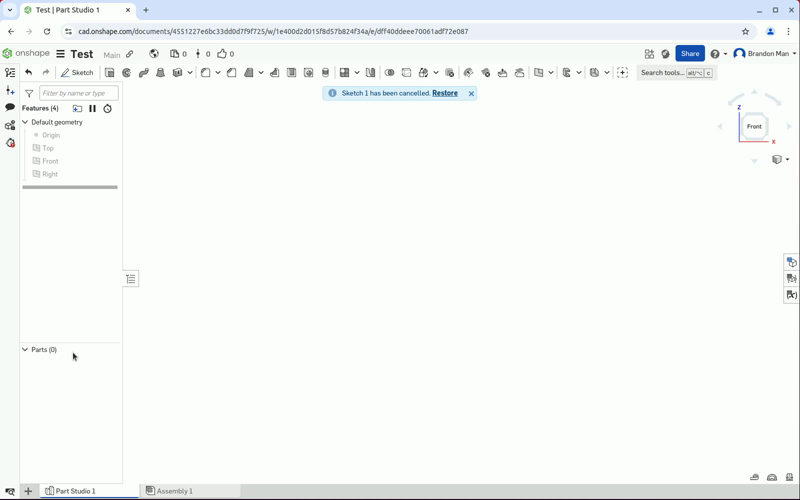
key(shift+y)
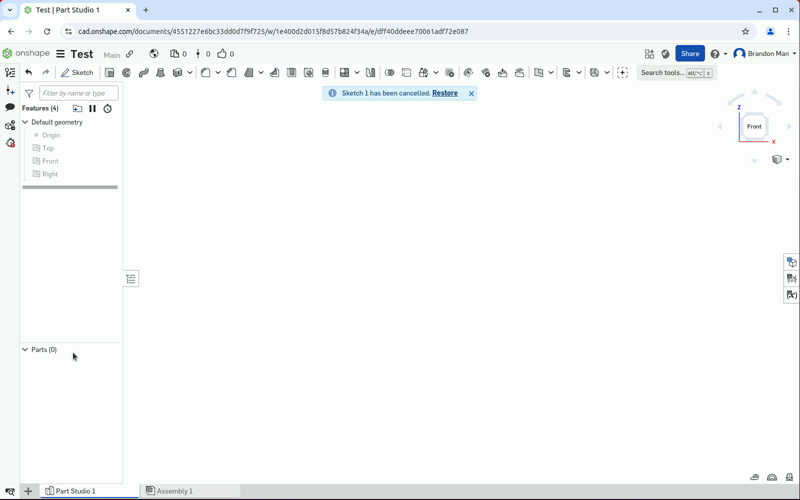
key(shift+s)
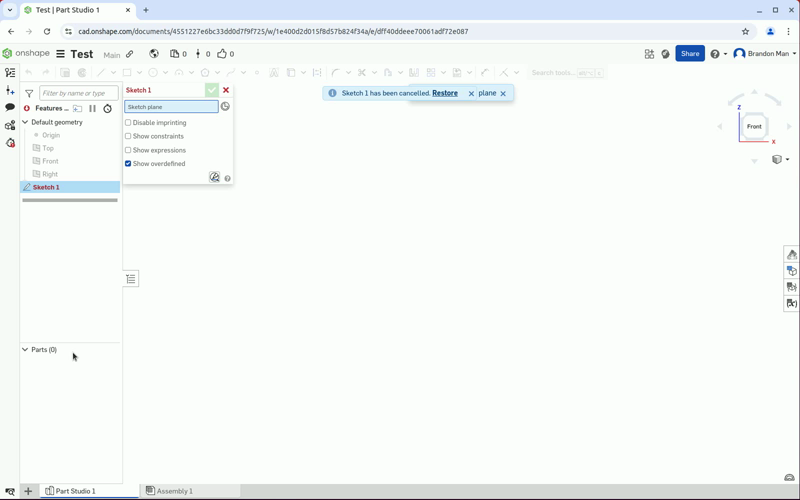
mouse_move(73, 163)
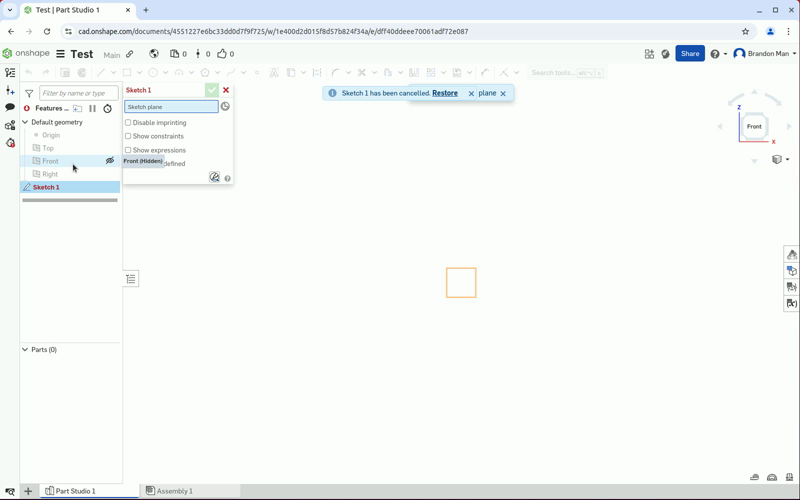
click(73, 163)
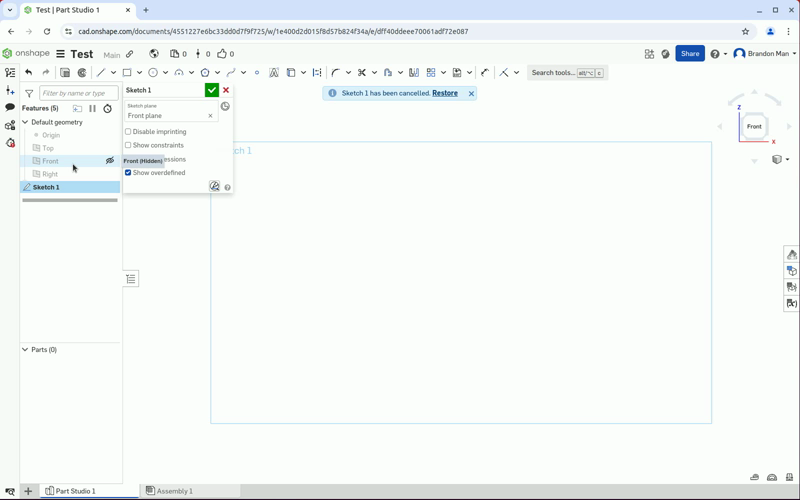
mouse_move(73, 352)
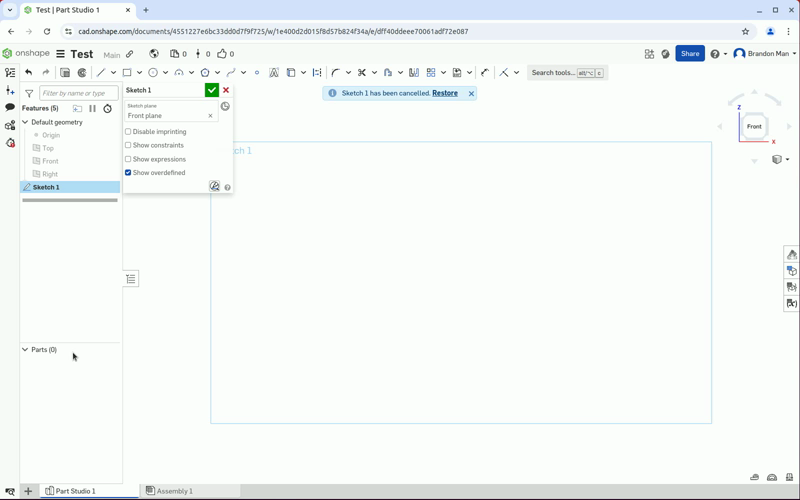
key(y)
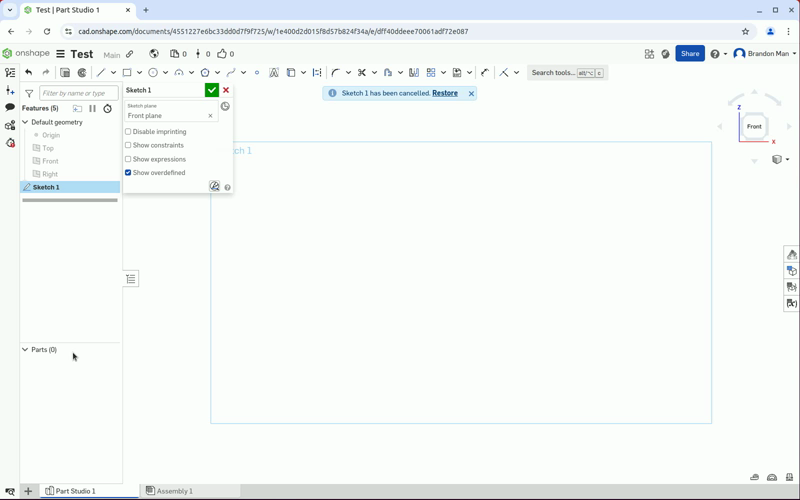
key(l)
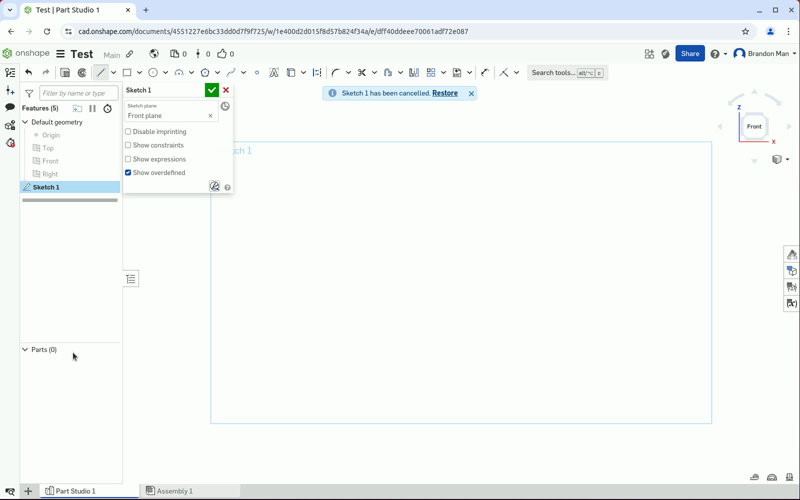
key_down(shift)
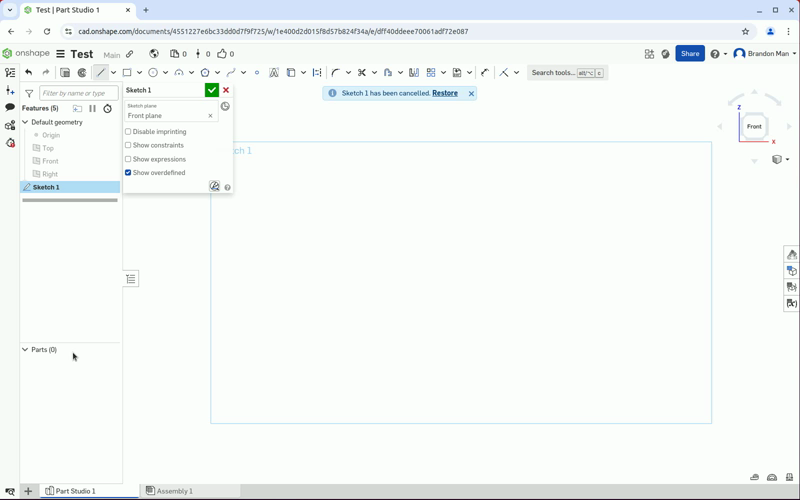
mouse_move(377, 391)
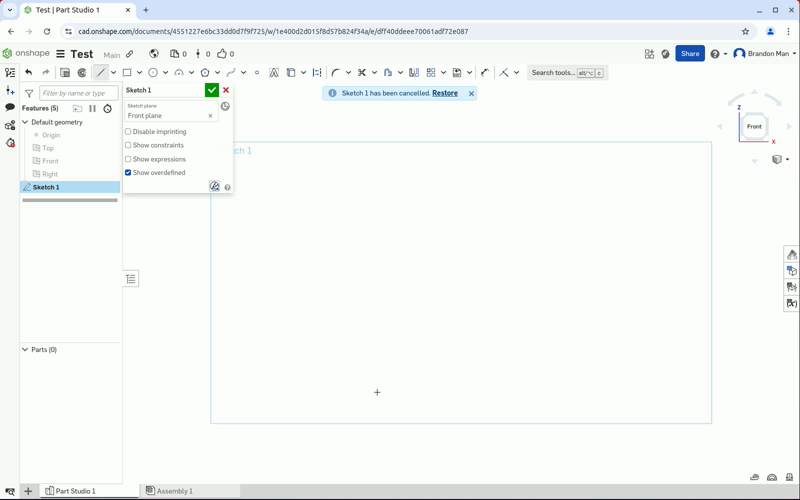
click(377, 391)
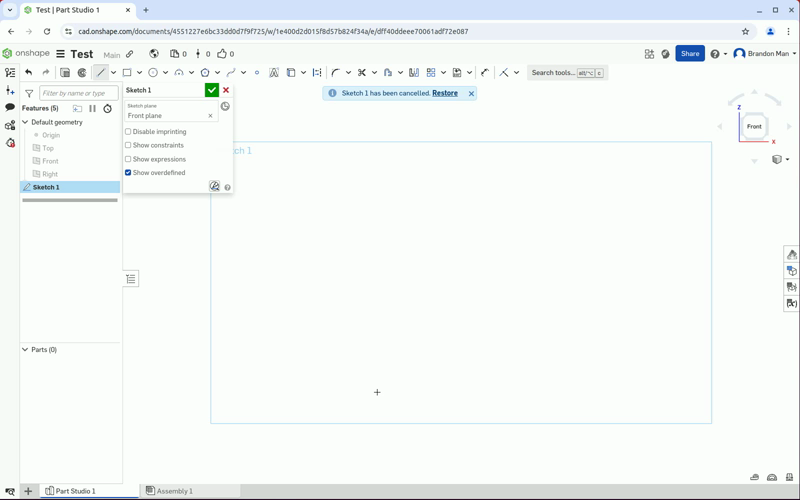
key_up(shift)
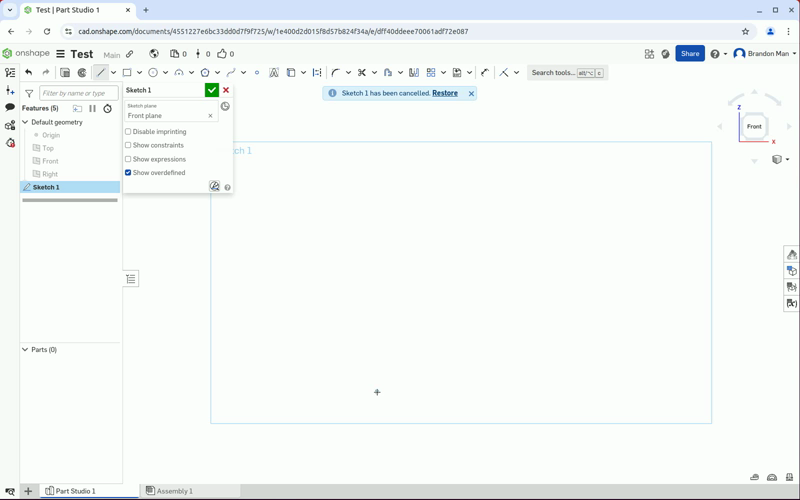
key_down(shift)
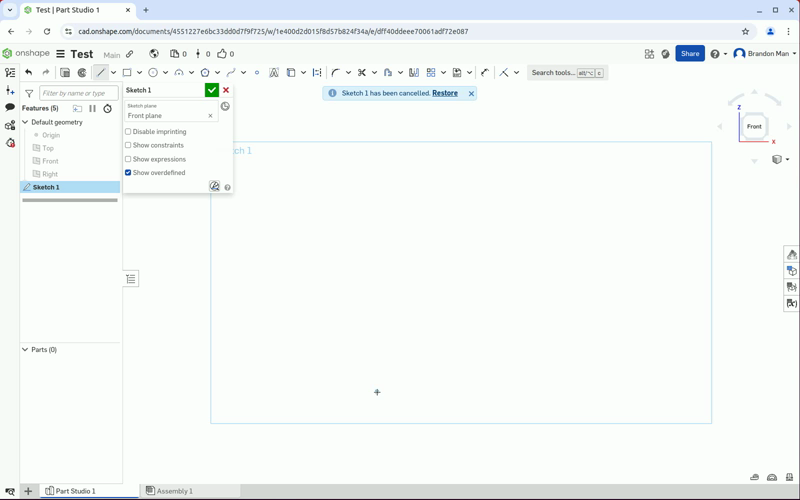
mouse_move(544, 392)
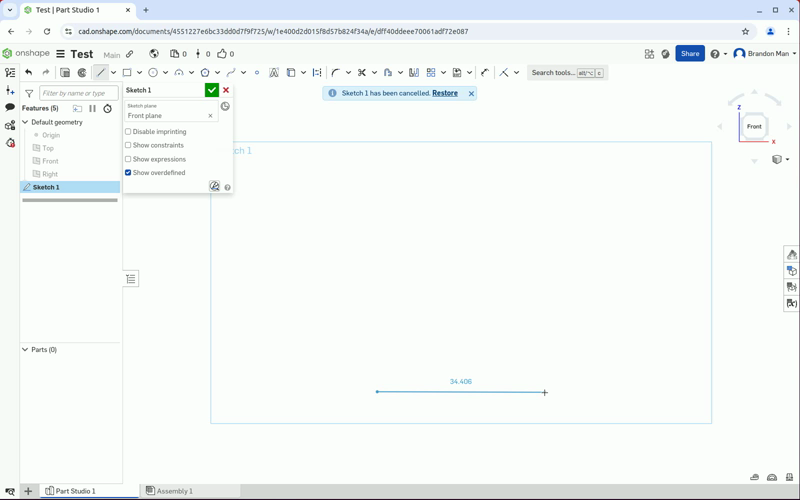
click(544, 392)
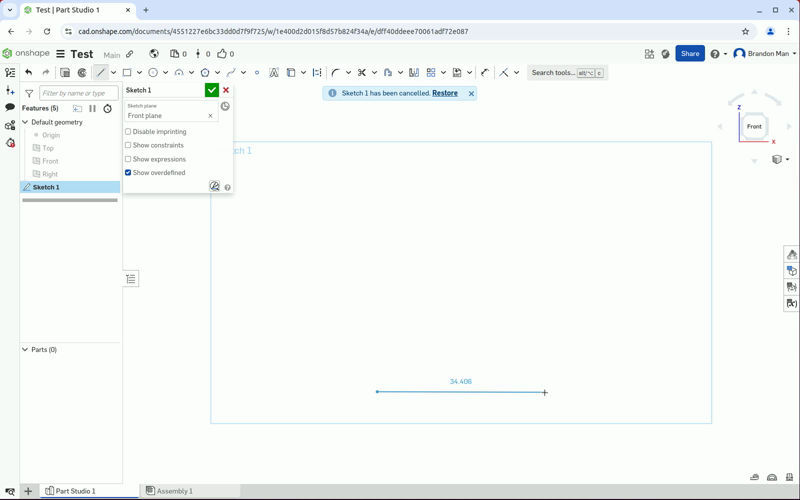
key_up(shift)
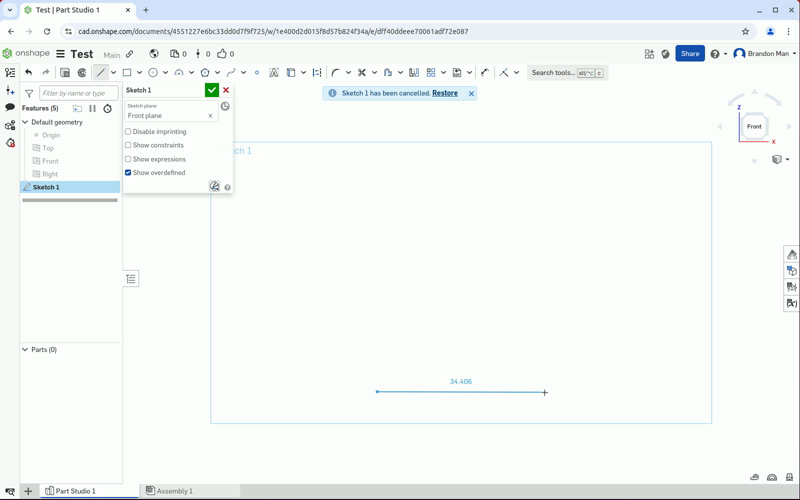
key_down(shift)
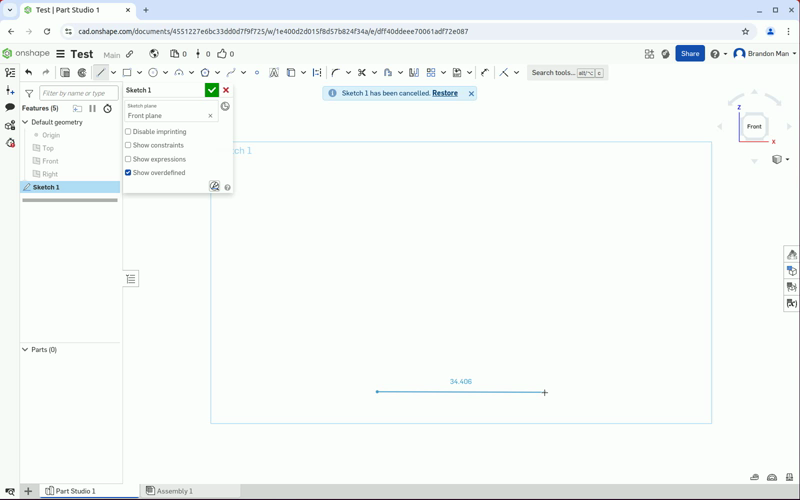
mouse_move(544, 225)
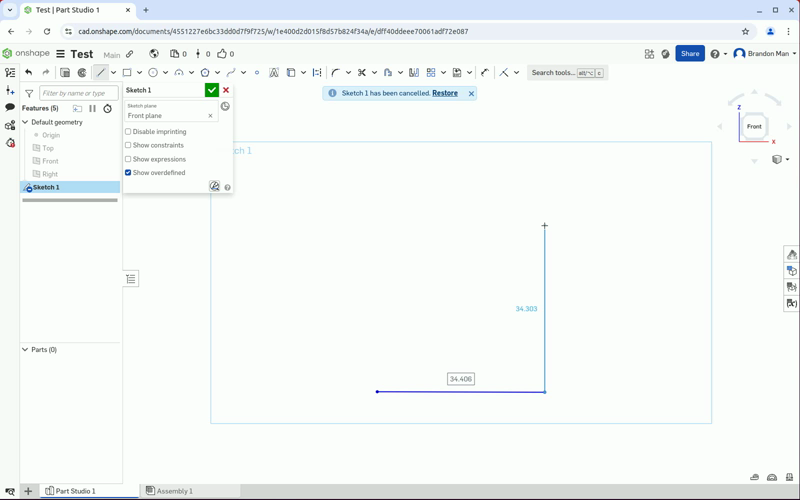
click(544, 225)
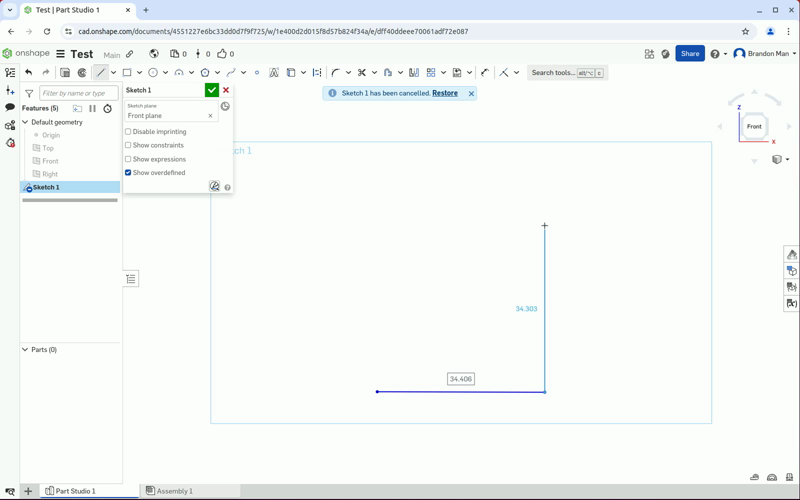
key_up(shift)
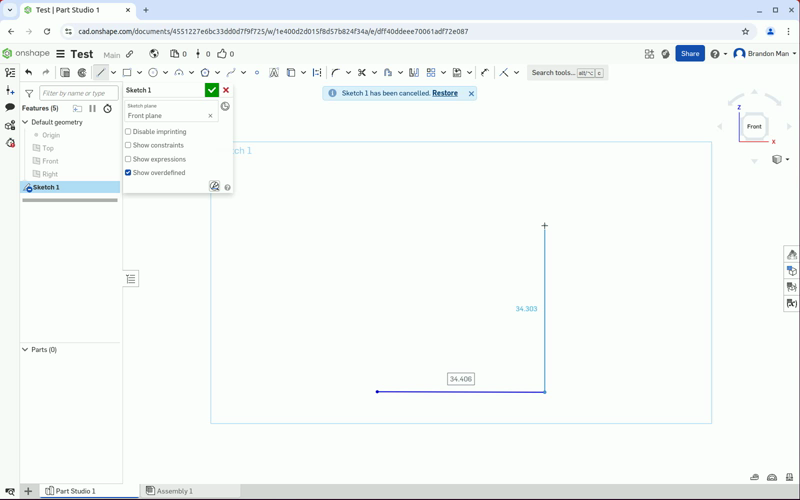
key_down(shift)
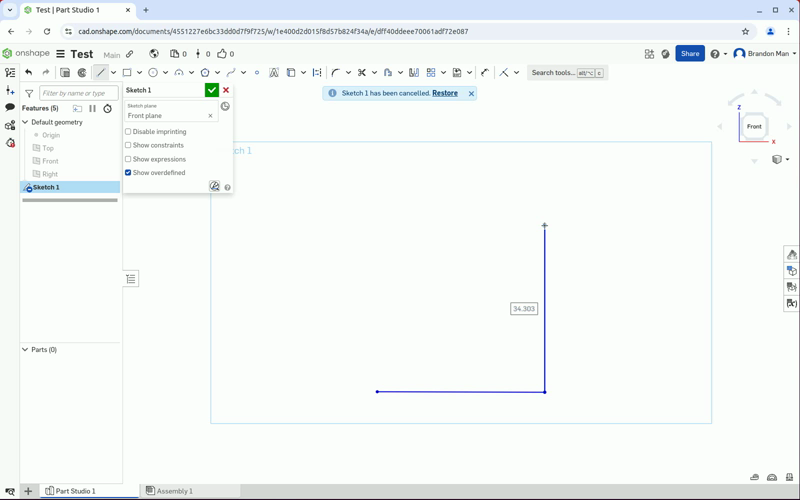
mouse_move(377, 225)
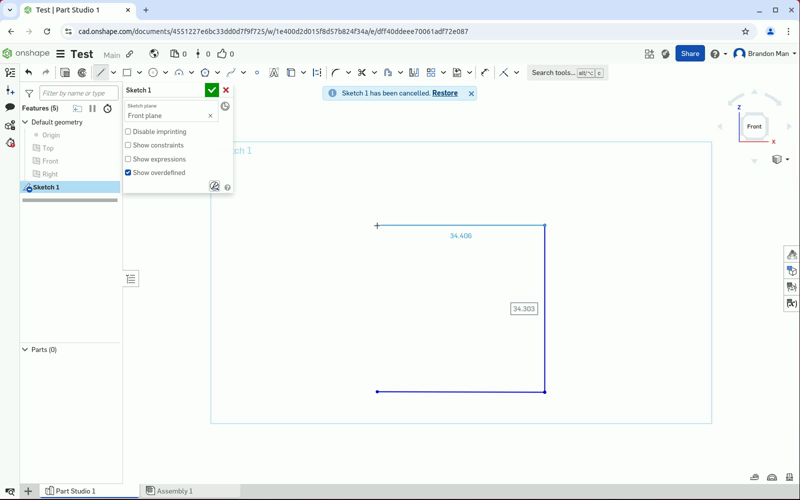
click(377, 225)
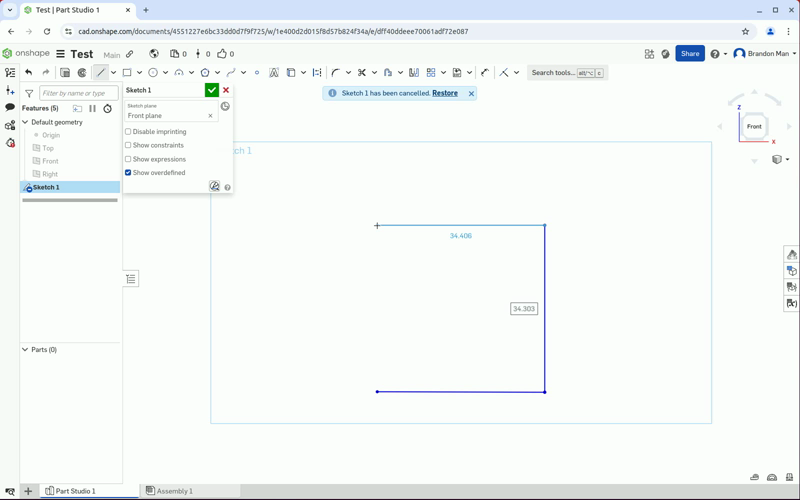
key_up(shift)
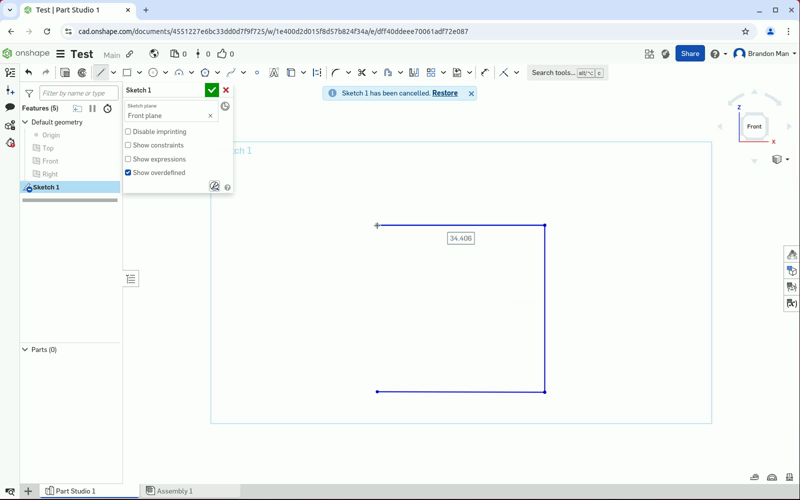
key_down(shift)
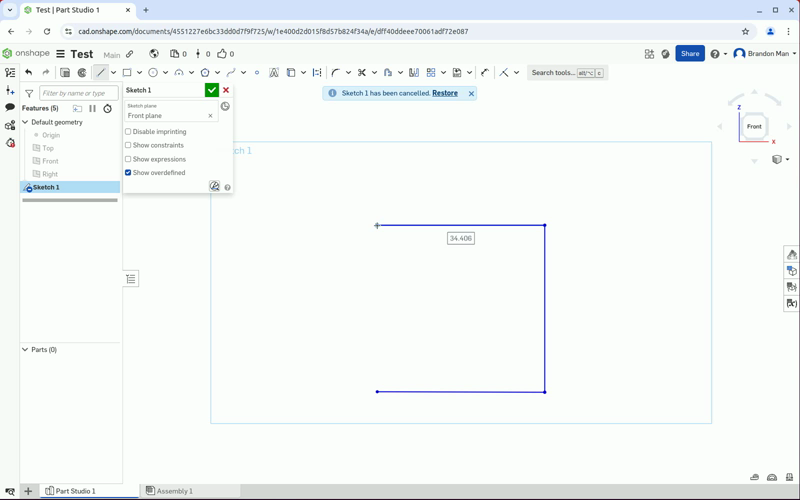
mouse_move(377, 391)
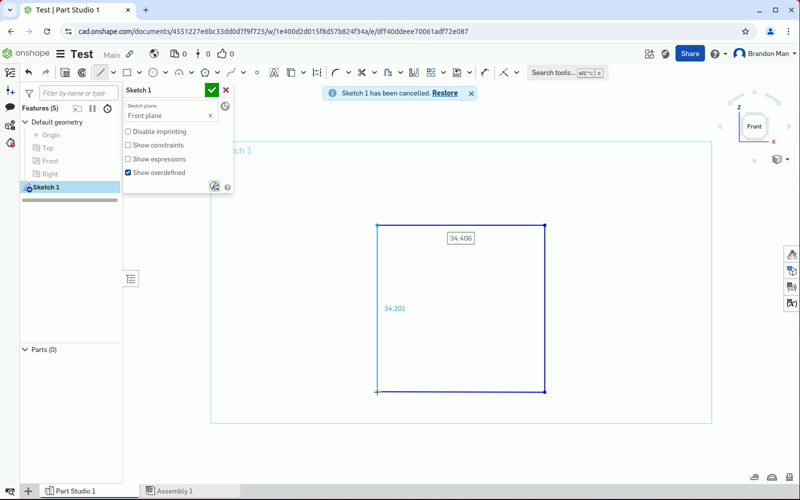
key_up(shift)
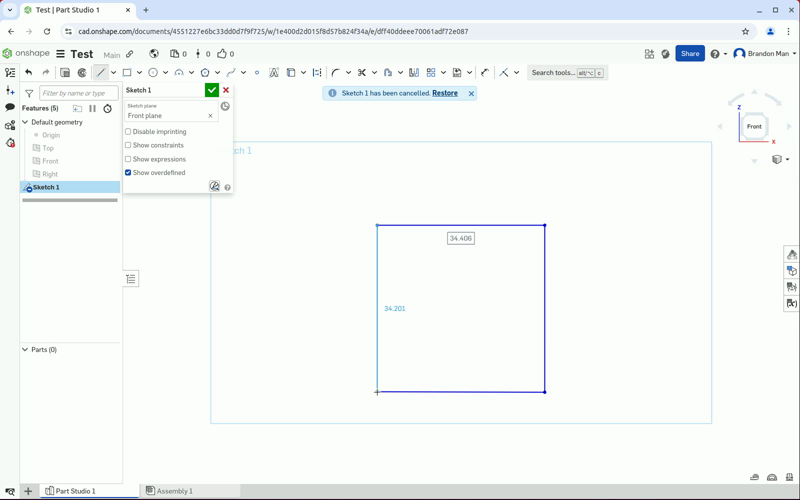
click(377, 391)
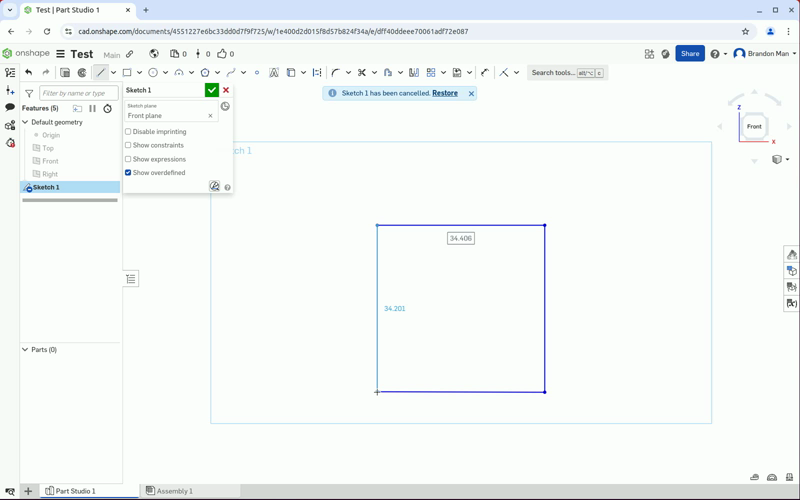
key(esc)
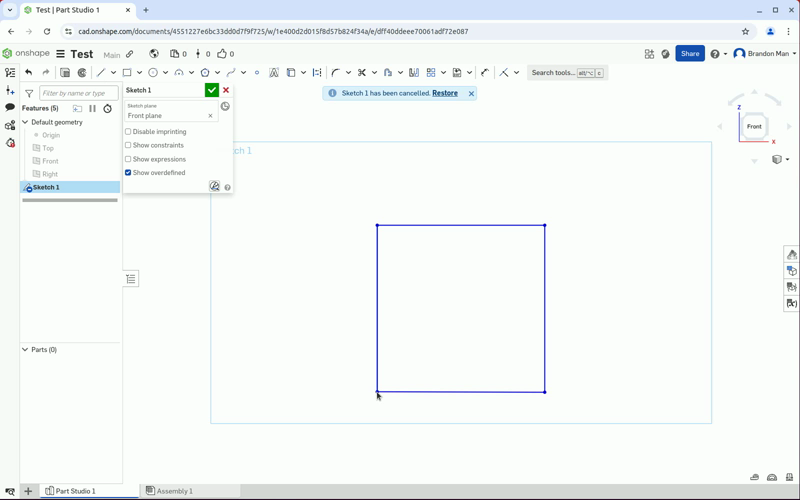
mouse_move(400, 321)
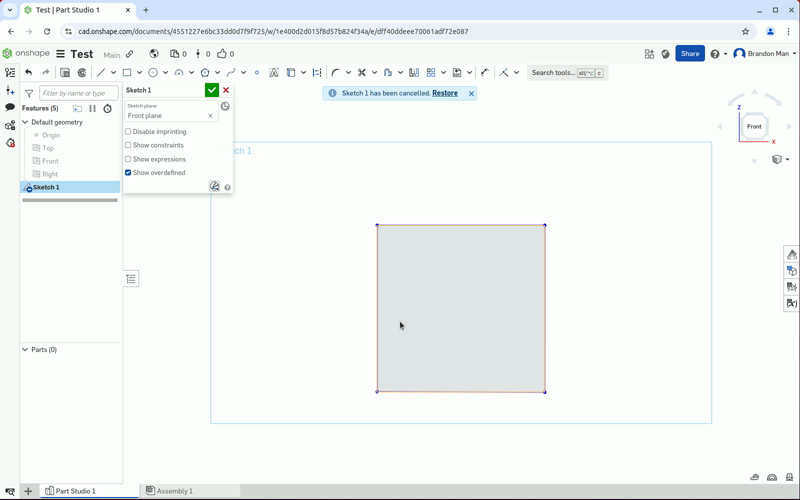
click(400, 321)
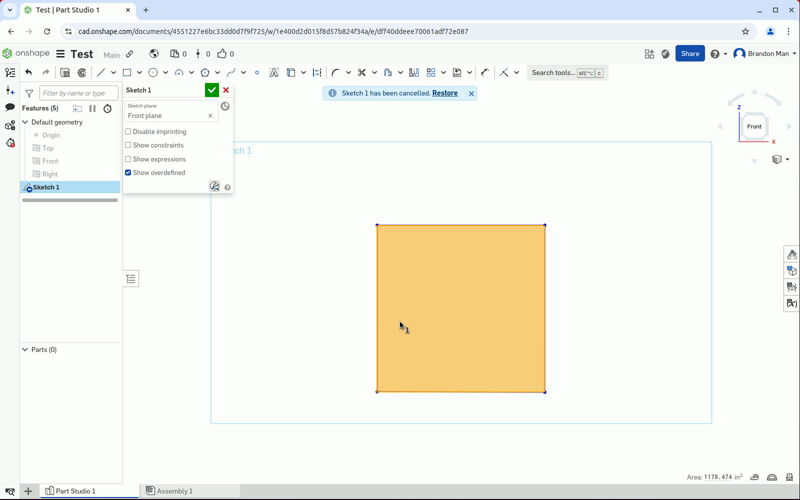
mouse_move(73, 352)
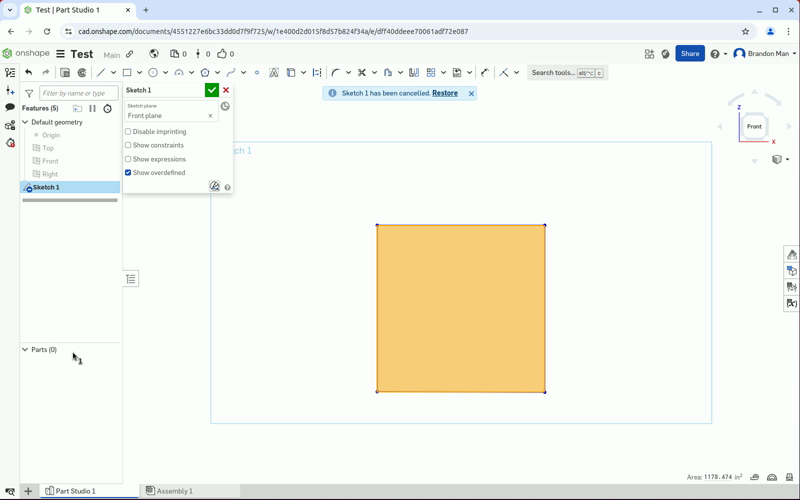
key(shift+y)
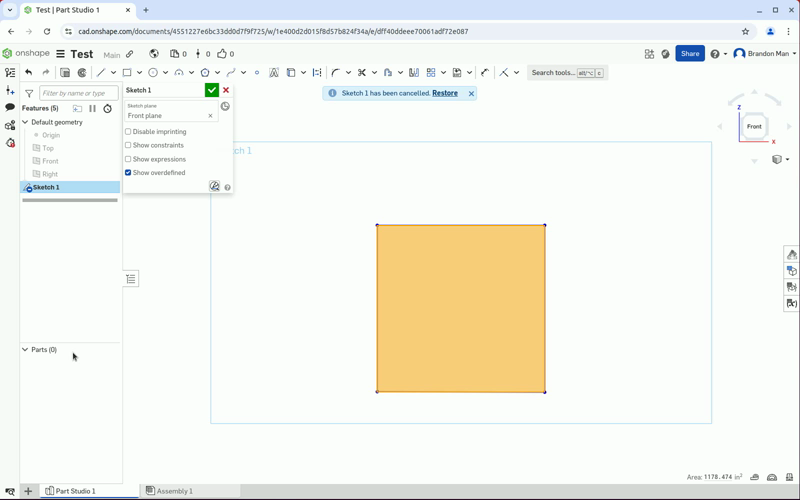
key(shift+e)
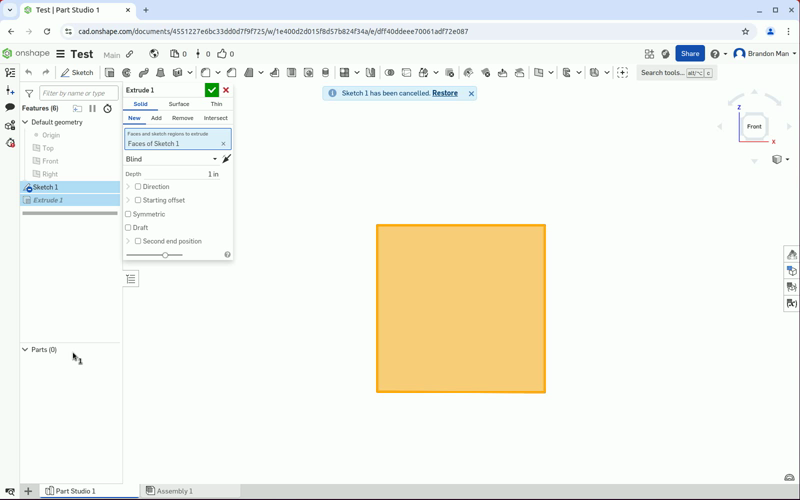
mouse_move(143, 106)
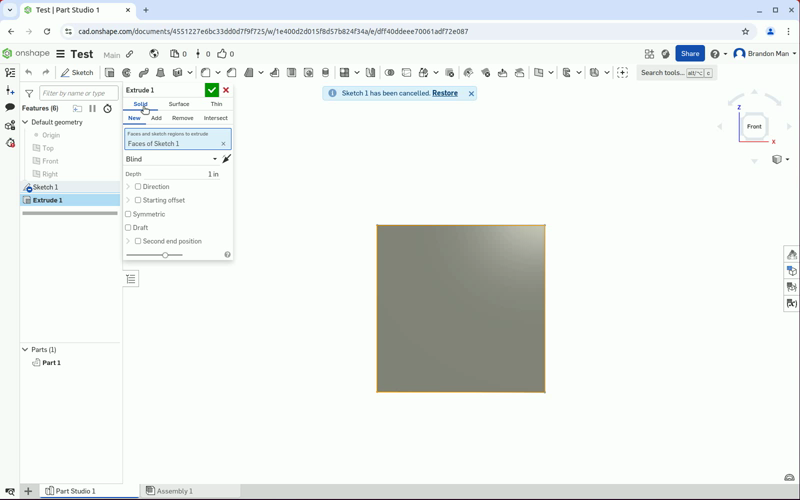
click(143, 106)
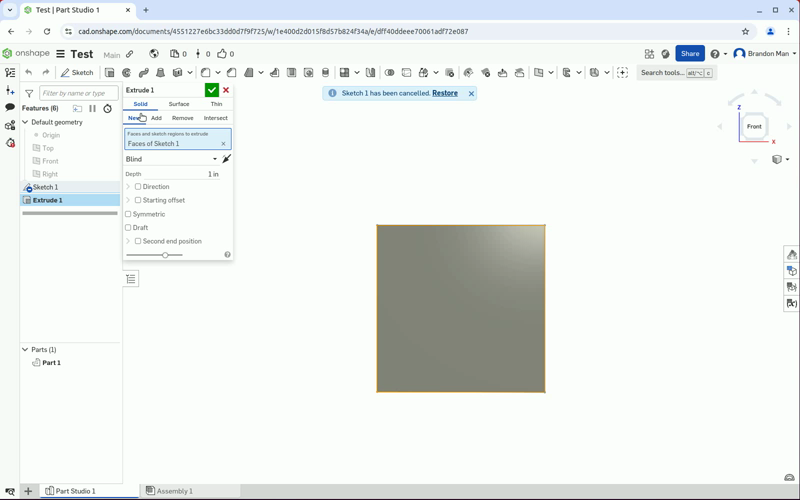
mouse_move(137, 120)
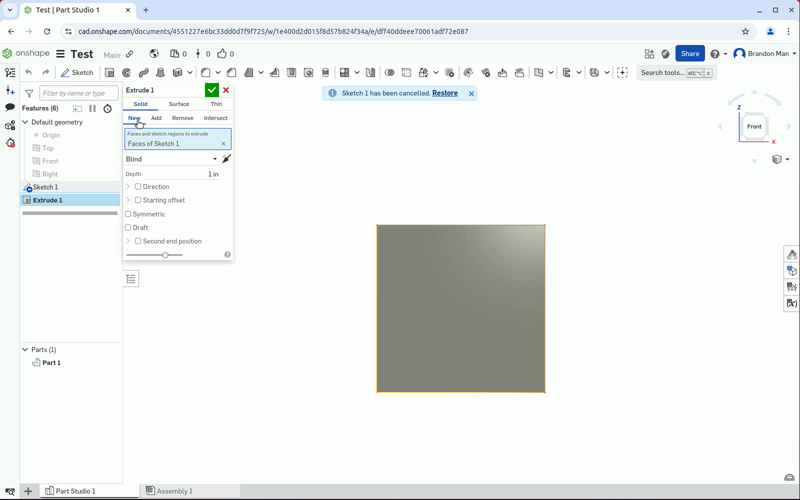
click(137, 120)
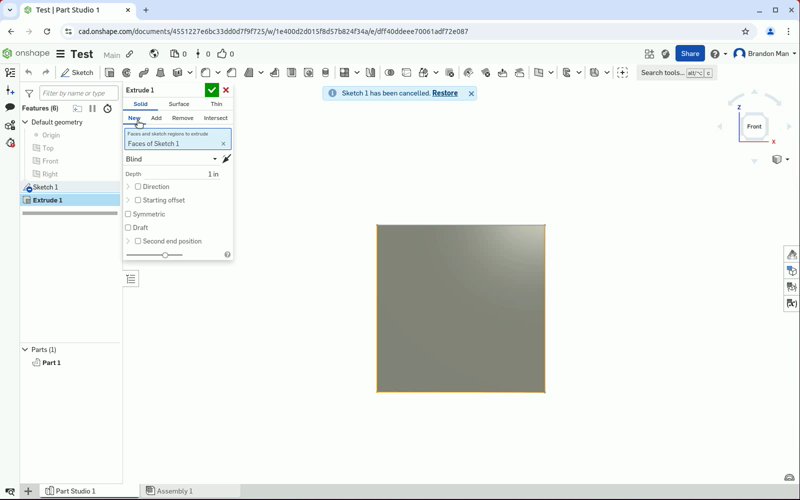
key(tab, 4)
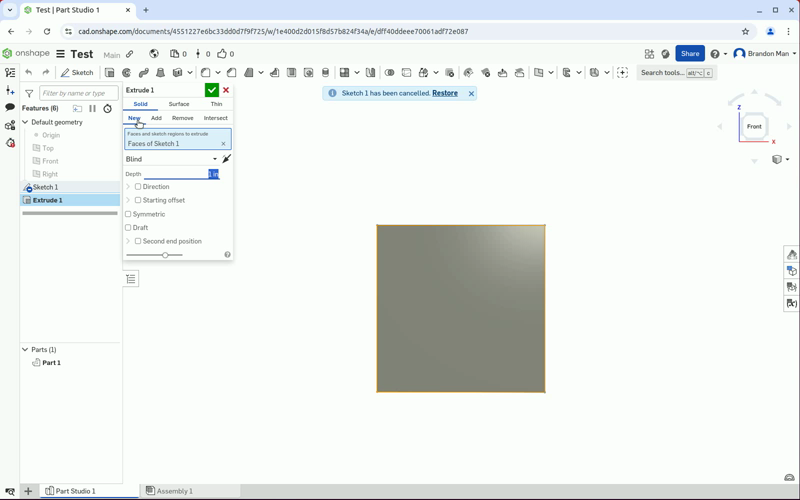
text(17.331)
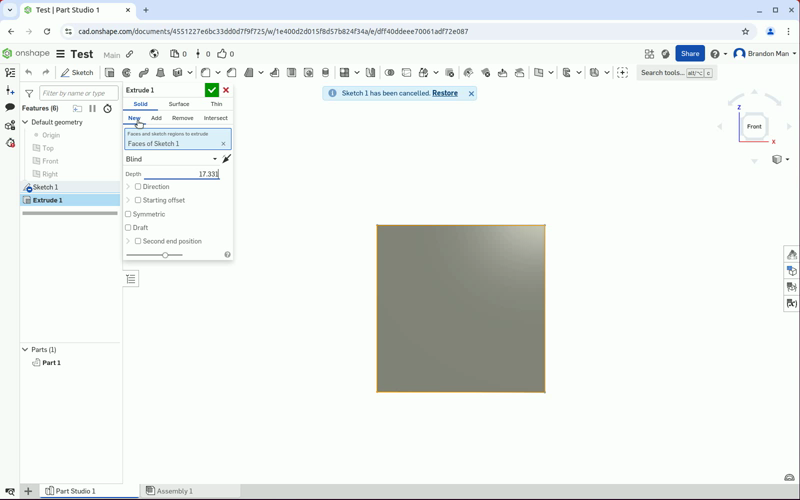
key(enter)
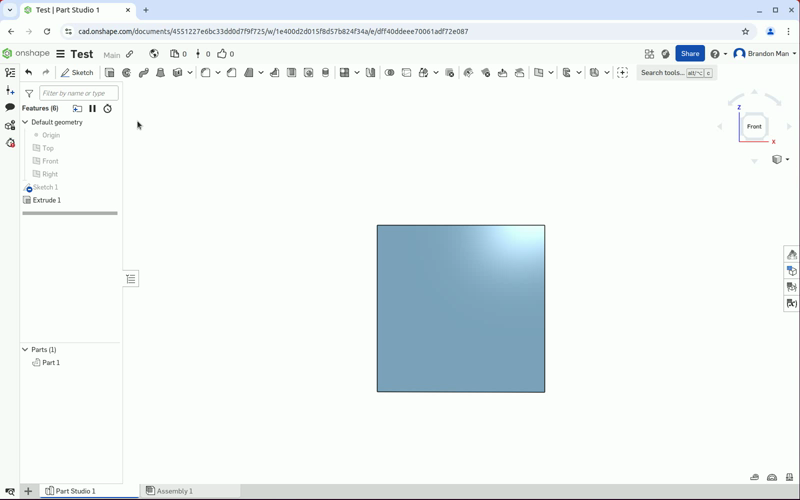
key(shift+h)
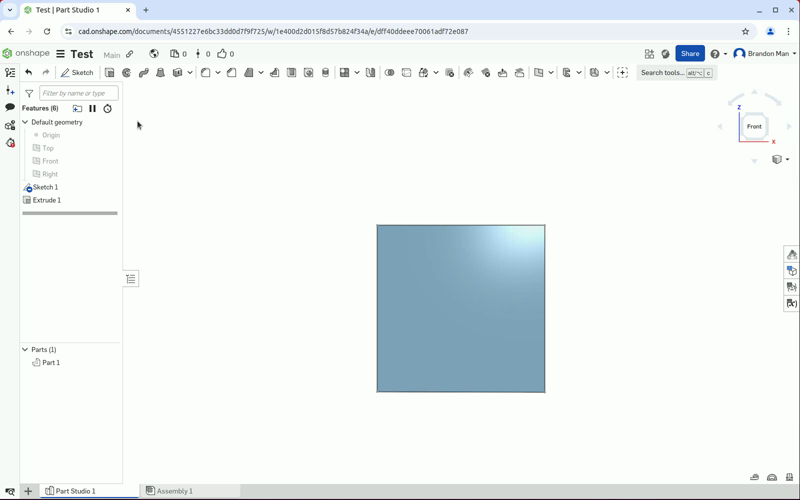
key(shift+h)
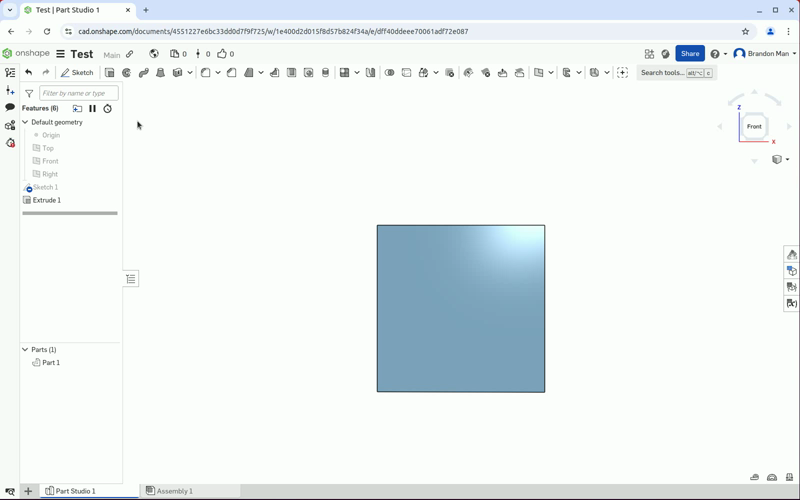
mouse_move(73, 189)
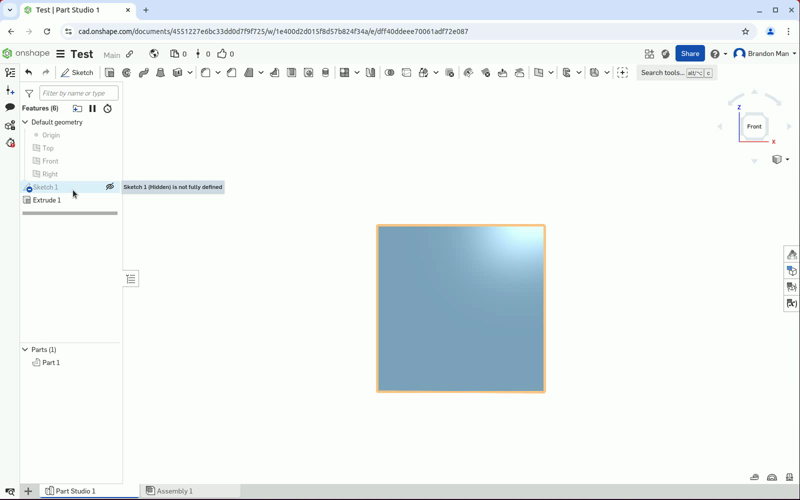
click(73, 189)
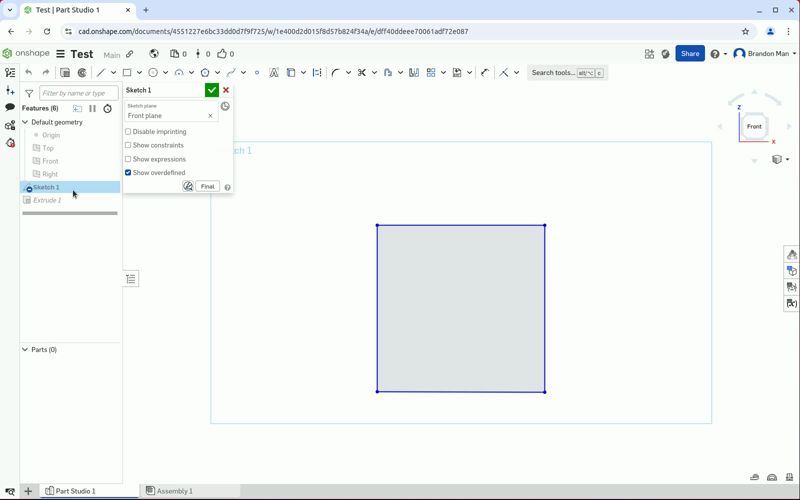
mouse_move(229, 92)
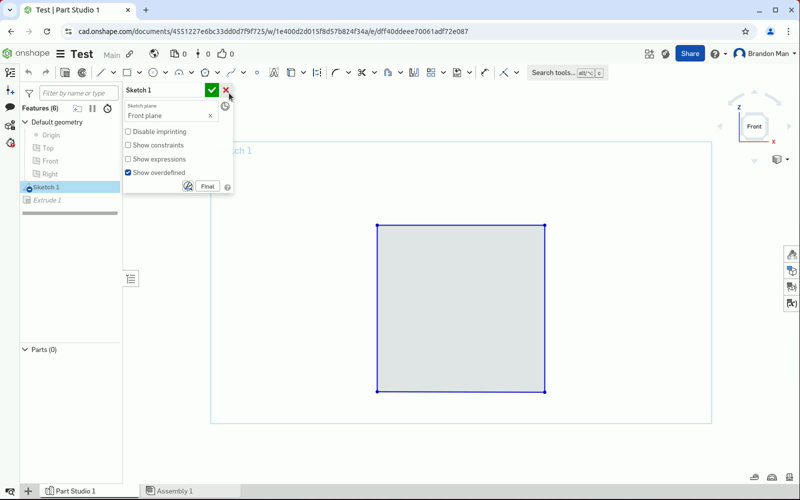
click(229, 92)
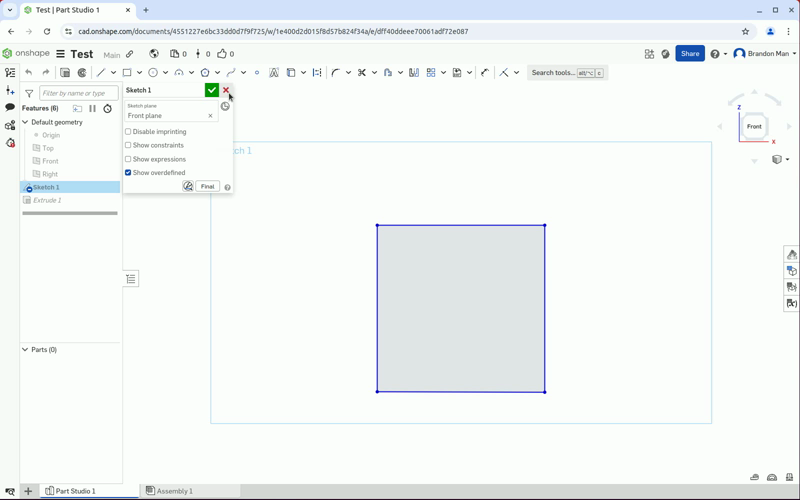
key(shift+s)
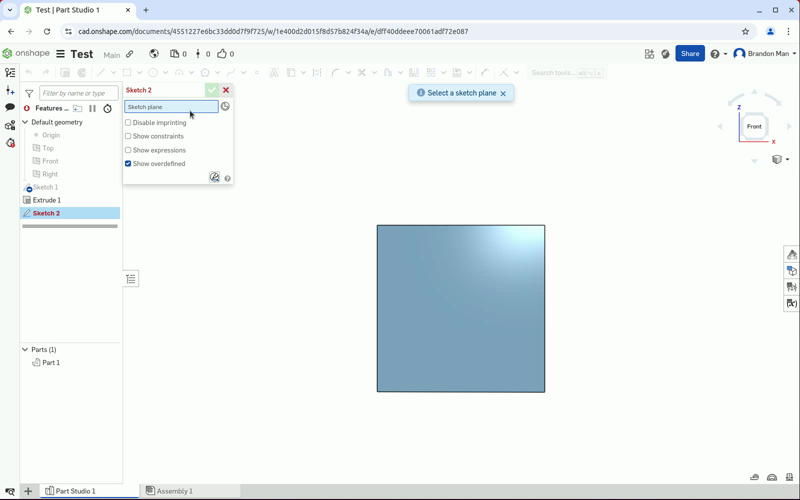
mouse_move(73, 163)
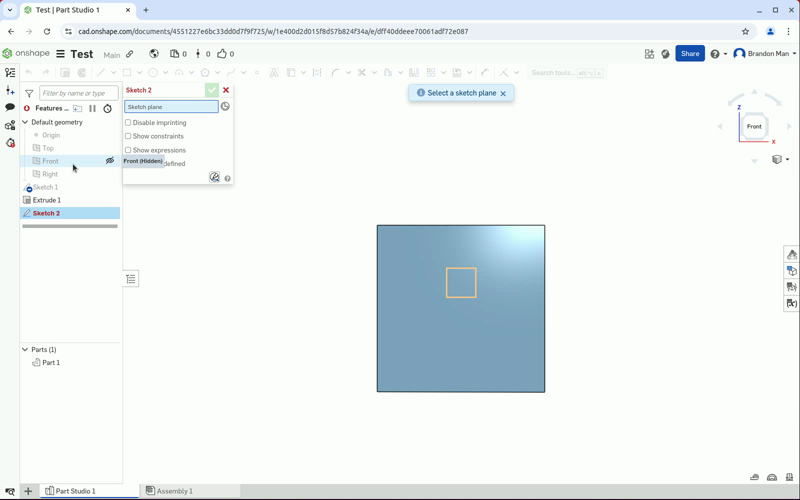
click(73, 163)
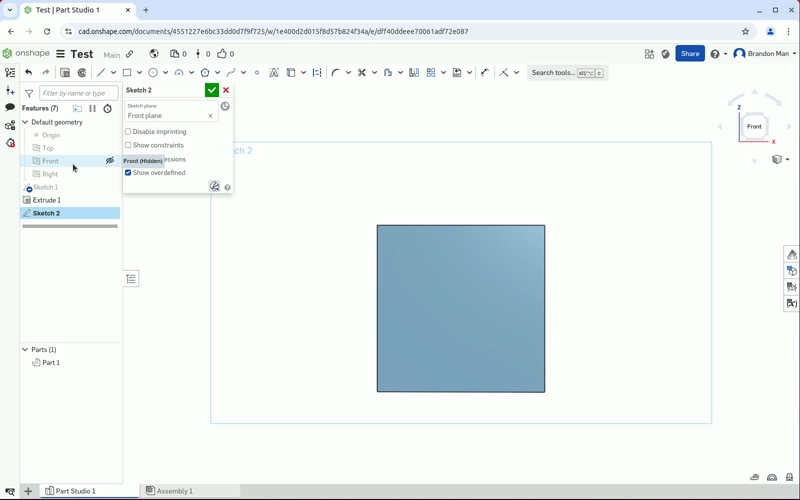
mouse_move(73, 352)
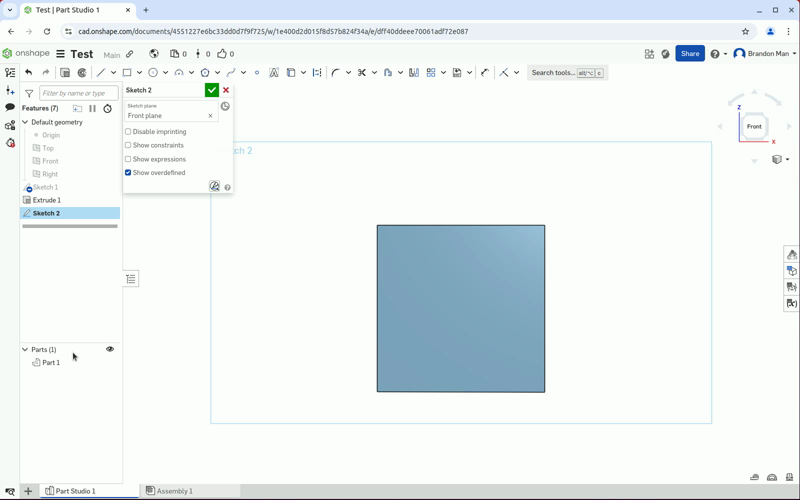
key(y)
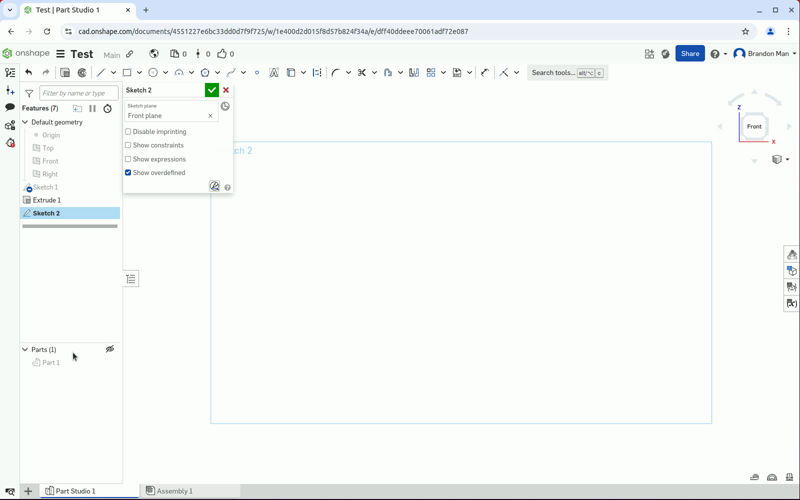
key(c)
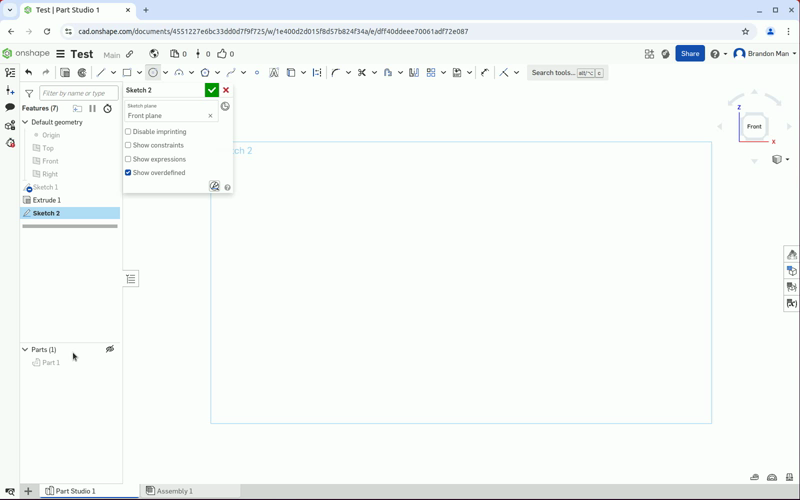
key_down(shift)
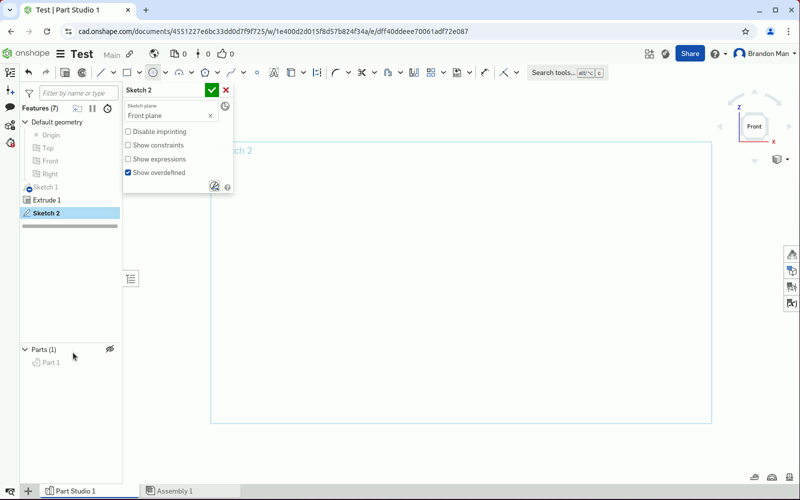
mouse_move(406, 362)
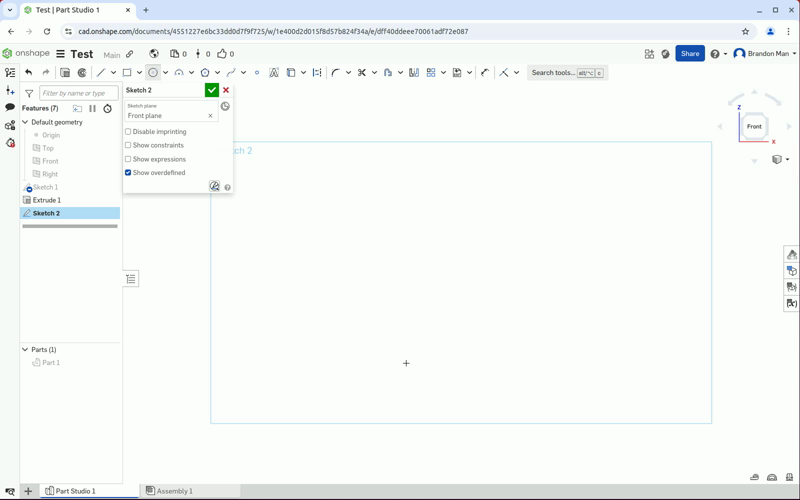
click(406, 362)
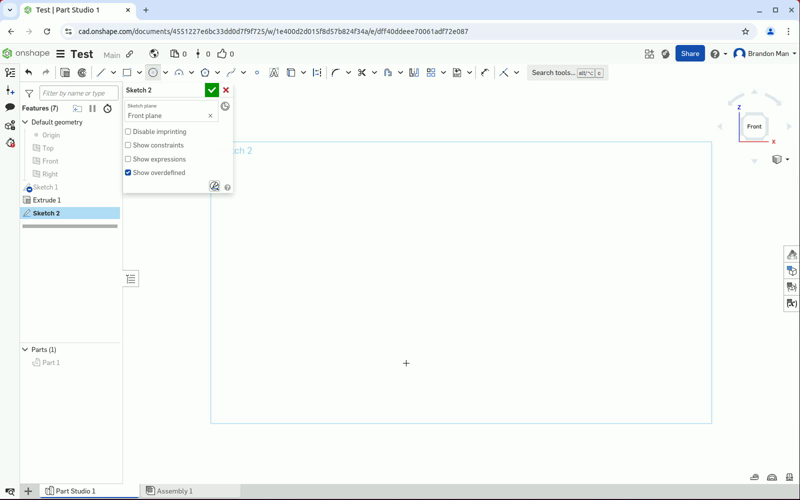
key_up(shift)
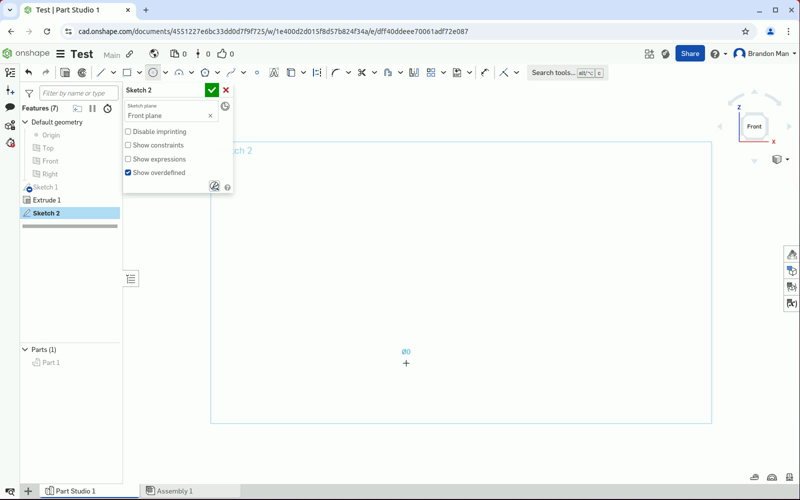
mouse_move(432, 362)
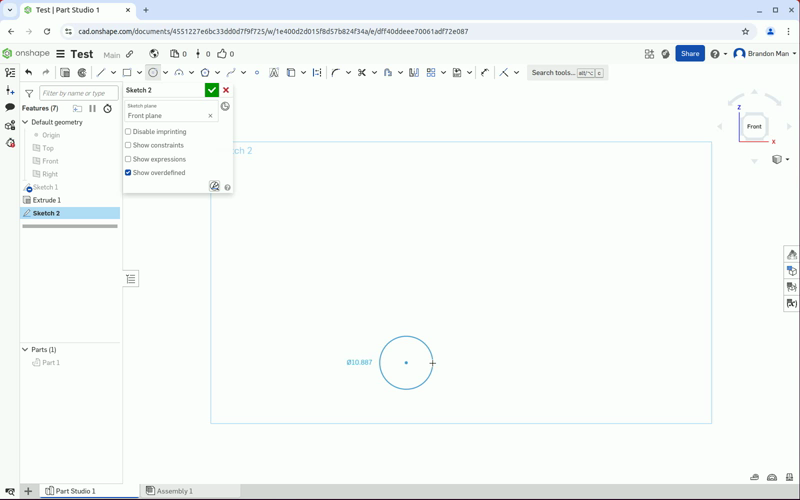
click(432, 362)
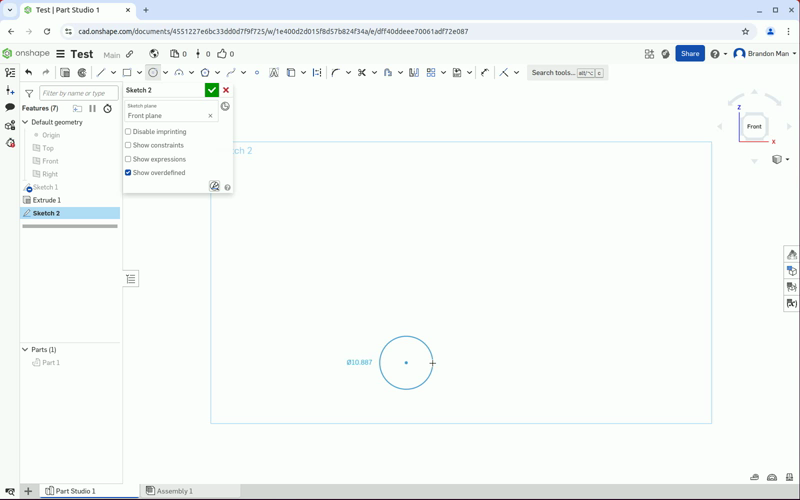
key(esc)
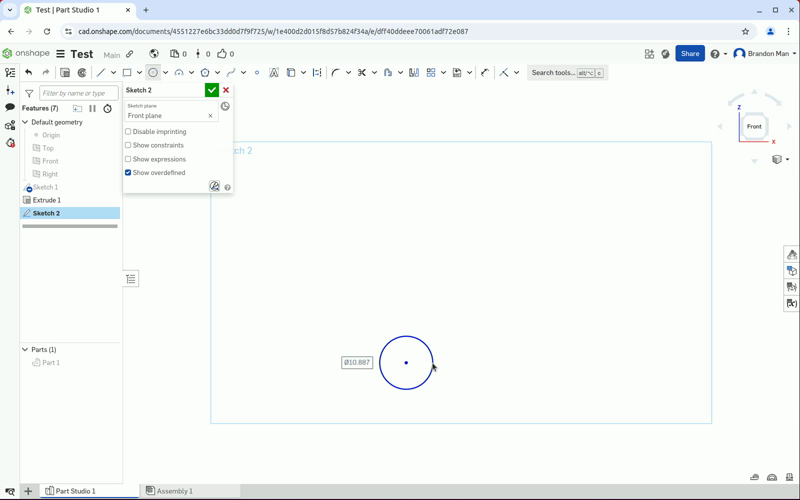
mouse_move(412, 347)
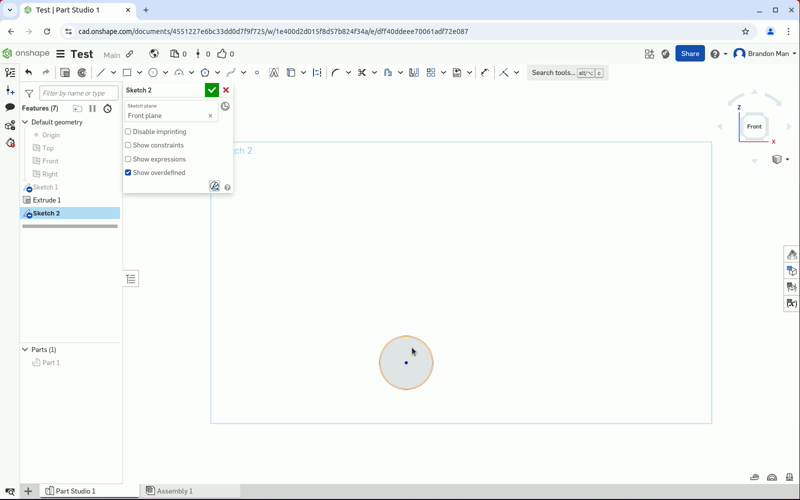
click(412, 347)
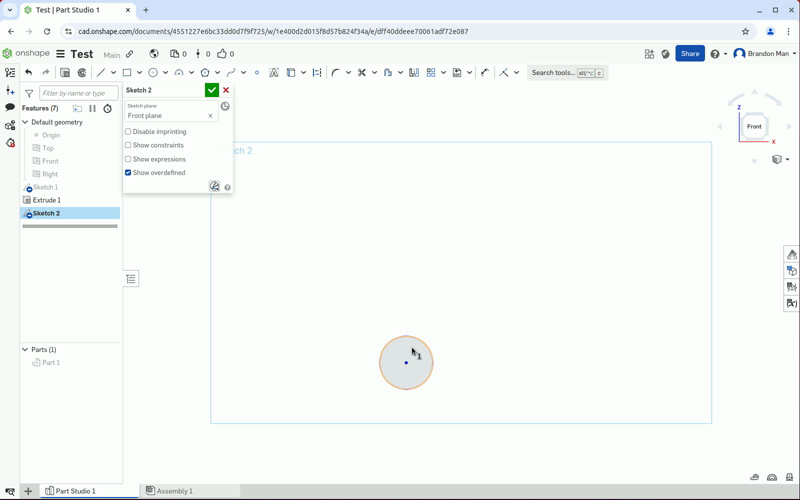
mouse_move(73, 352)
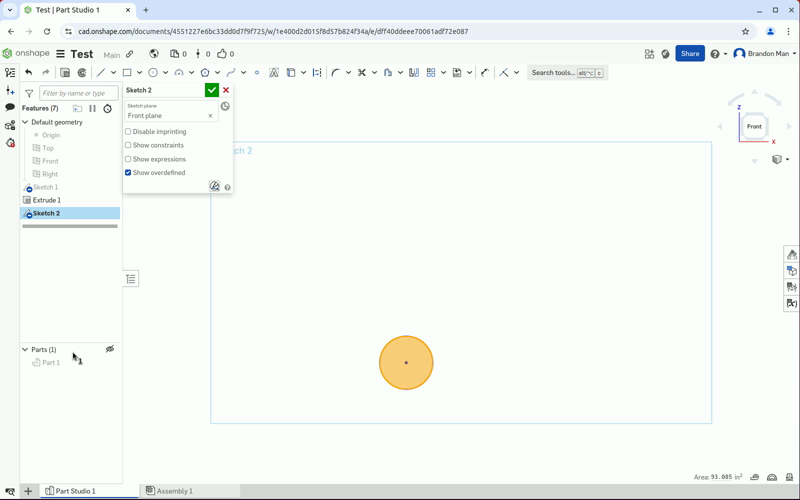
key(shift+y)
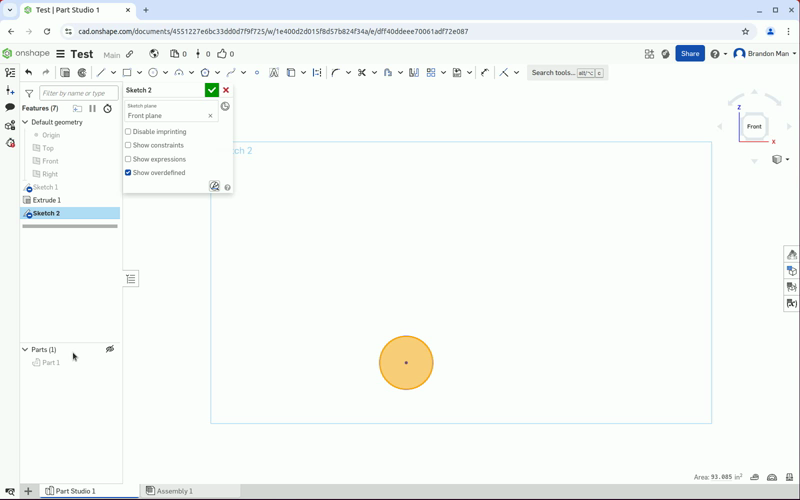
key(shift+e)
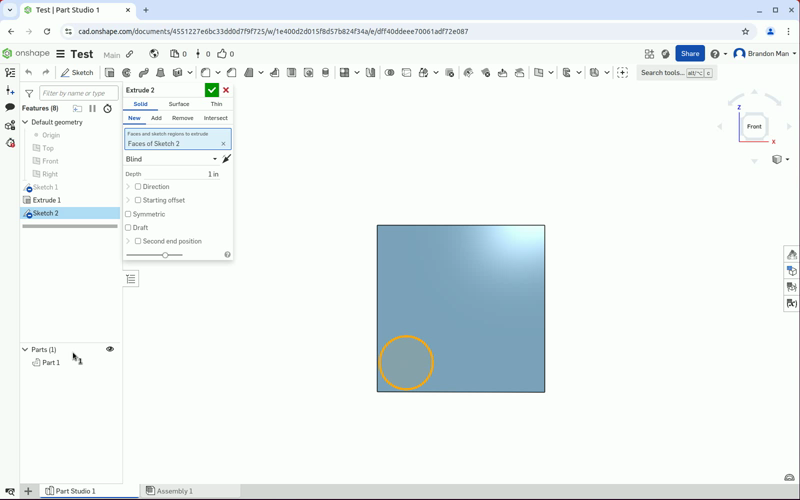
mouse_move(143, 106)
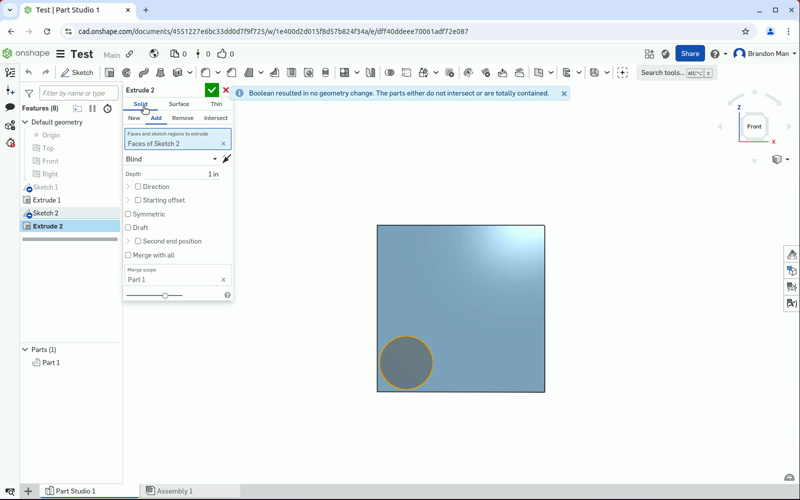
click(143, 106)
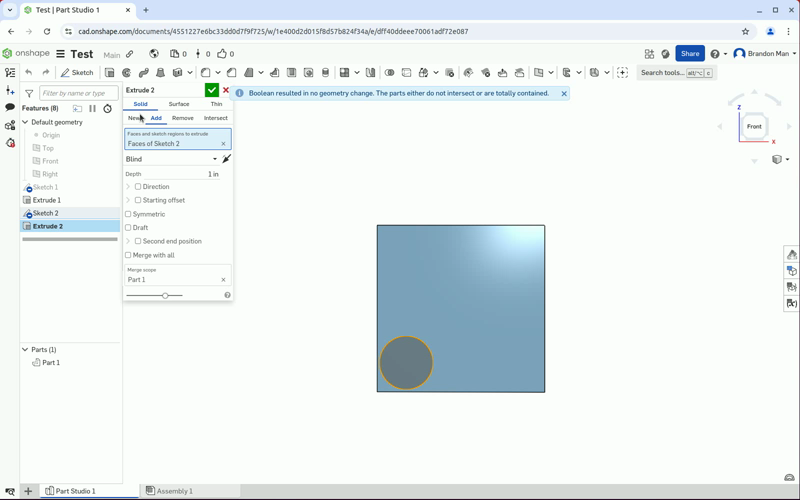
mouse_move(137, 120)
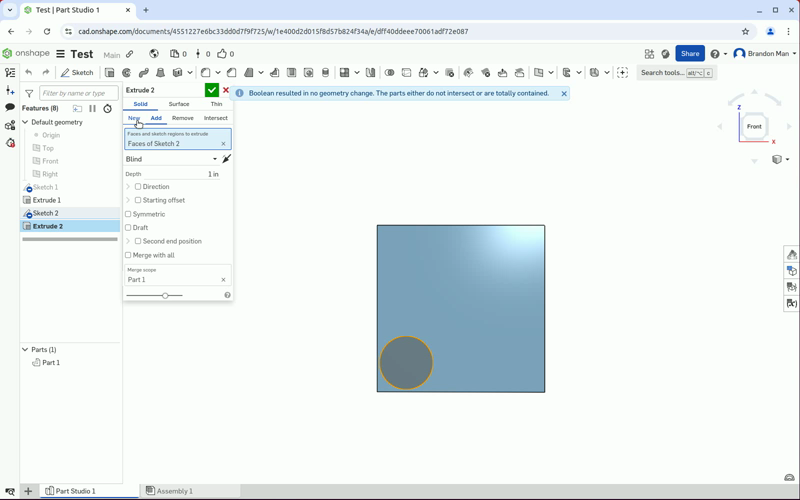
click(137, 120)
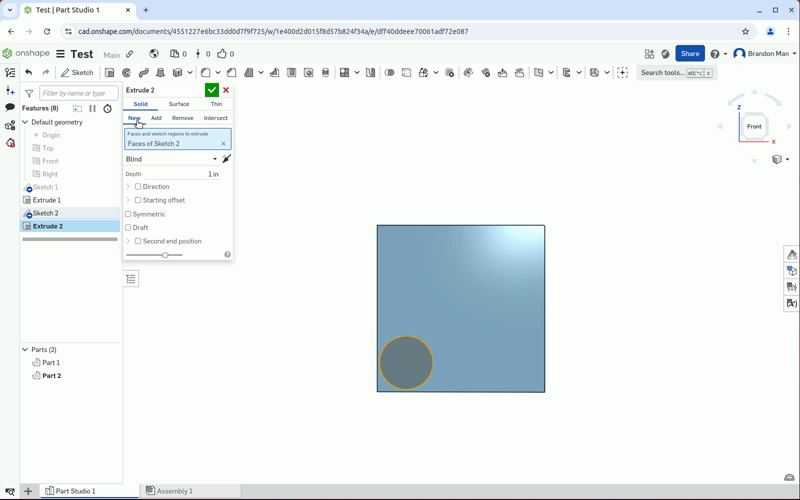
key(tab, 4)
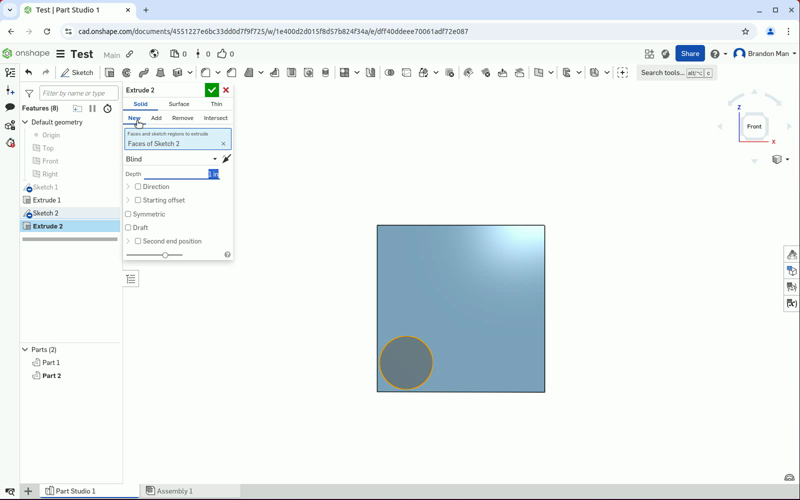
text(23.108)
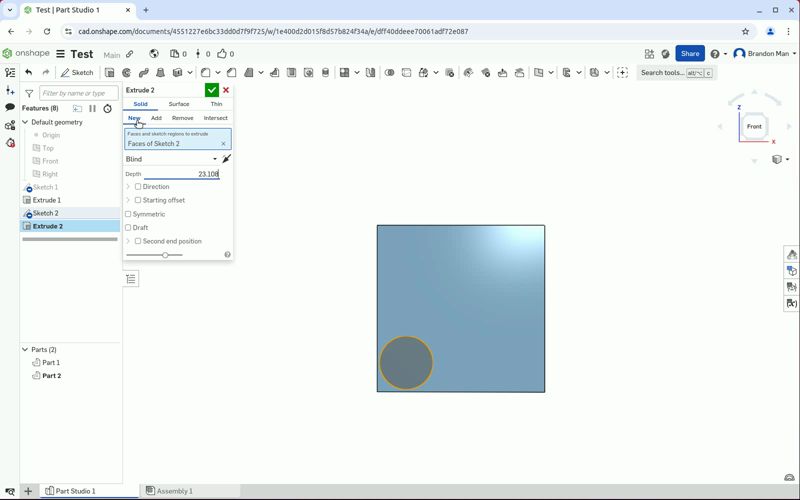
key(enter)
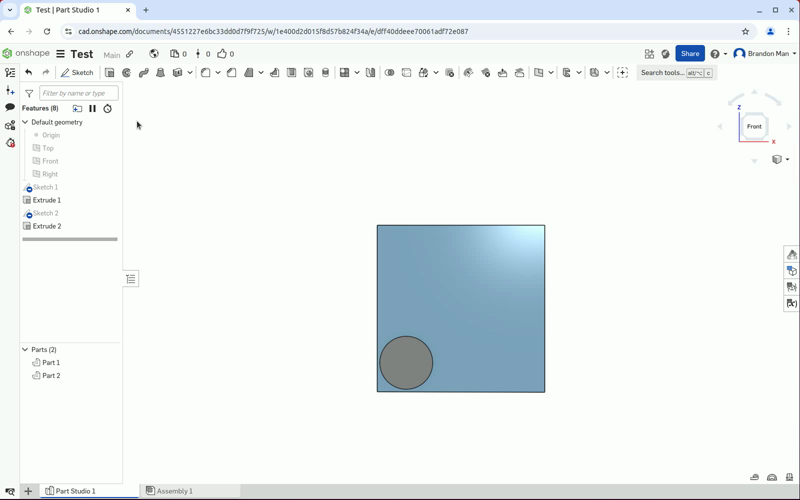
key(shift+h)
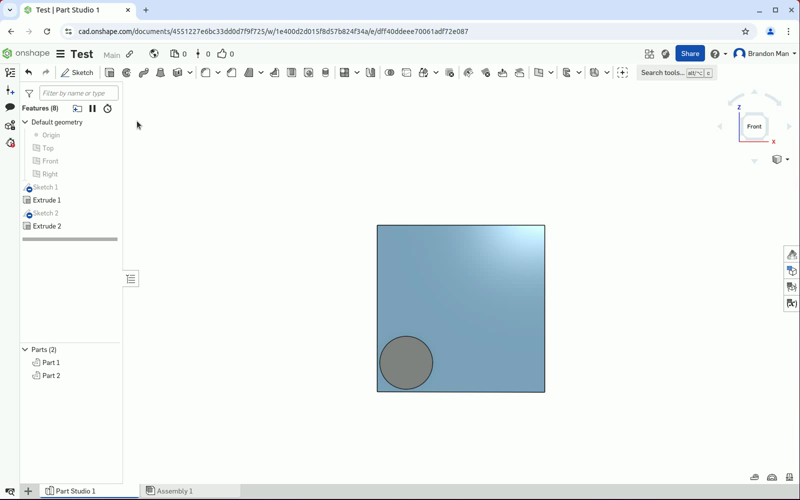
key(shift+h)
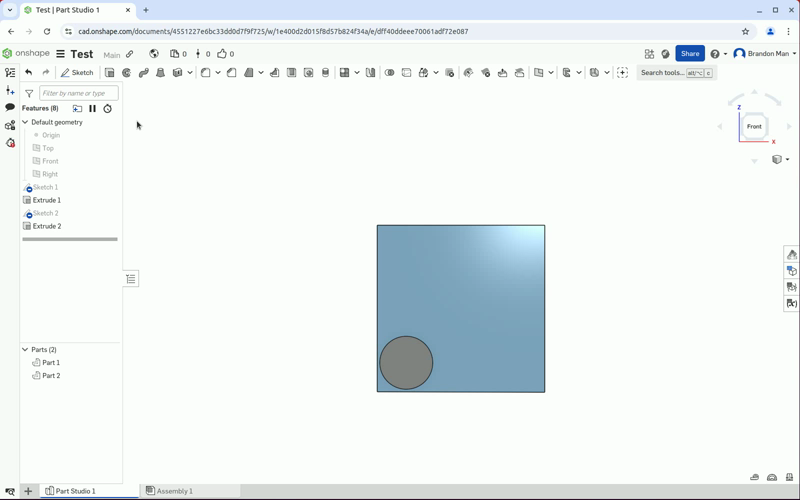
mouse_move(73, 189)
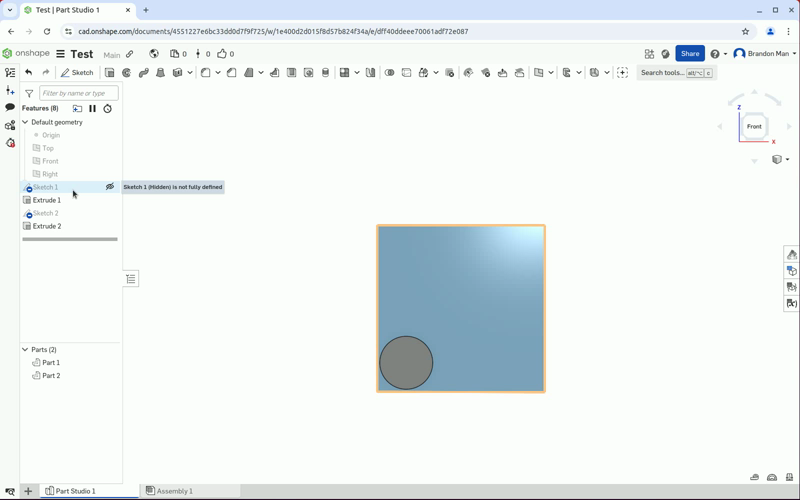
click(73, 189)
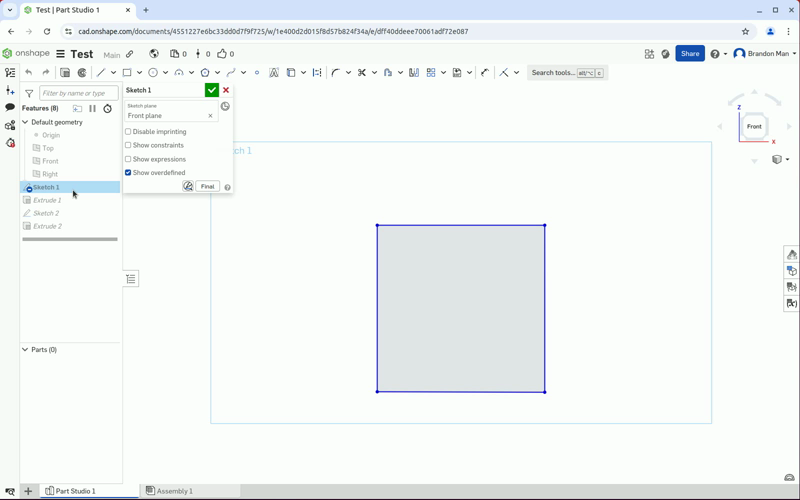
mouse_move(229, 92)
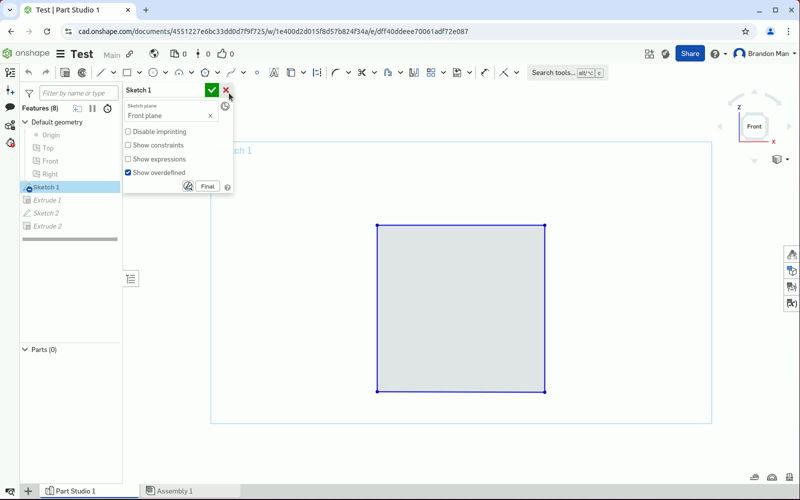
click(229, 92)
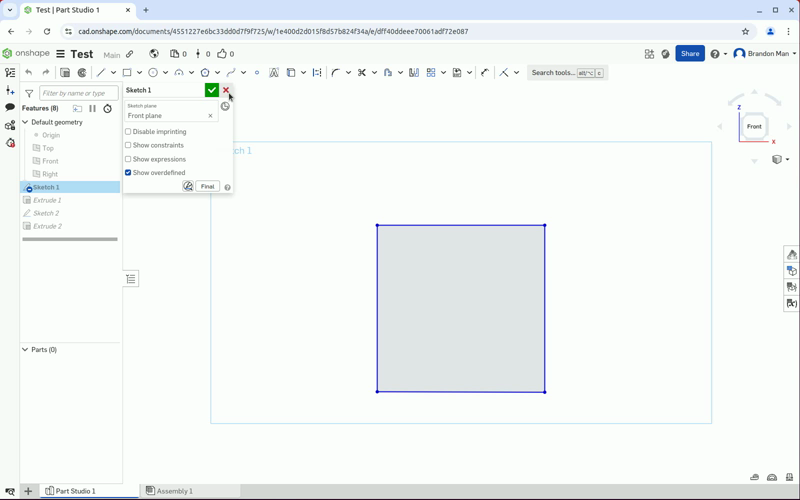
key(shift+s)
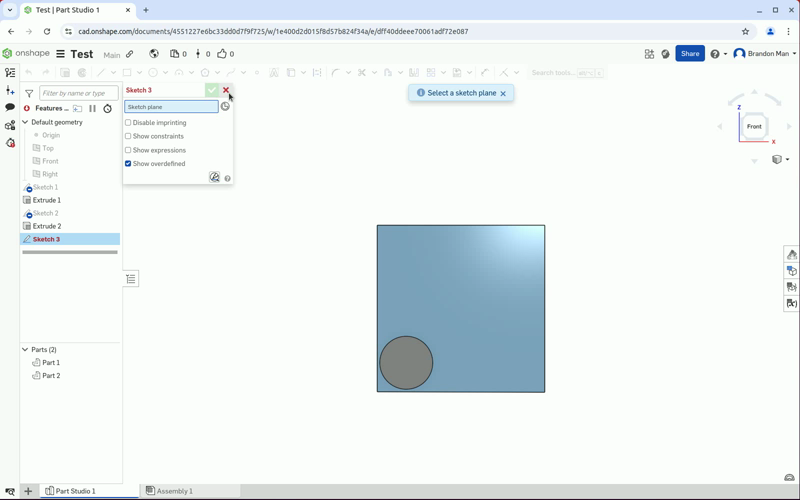
mouse_move(73, 163)
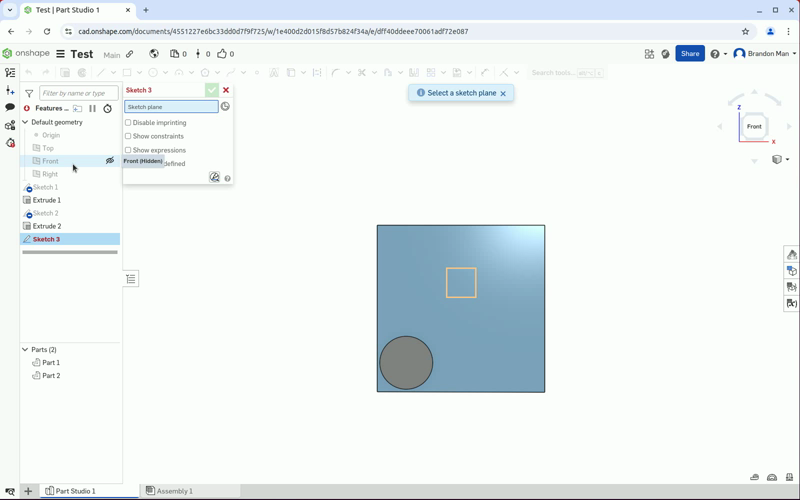
click(73, 163)
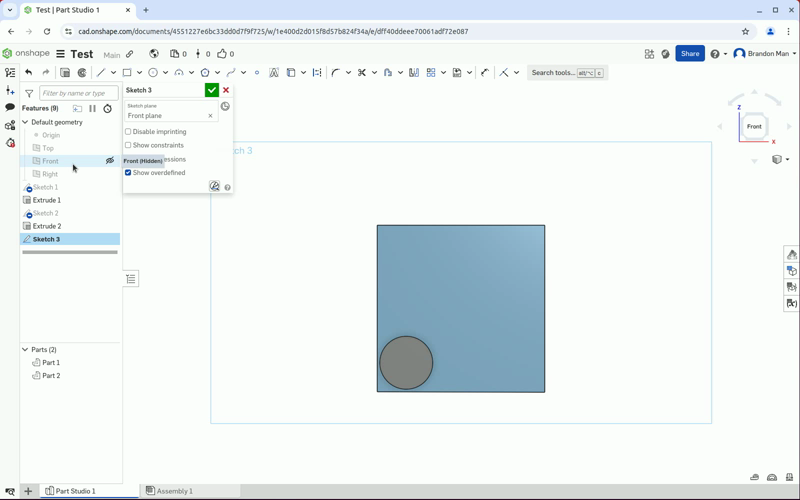
mouse_move(73, 352)
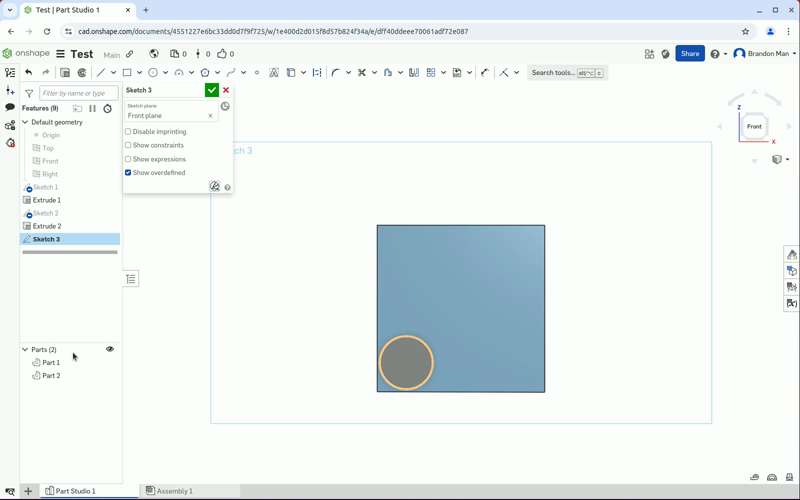
key(y)
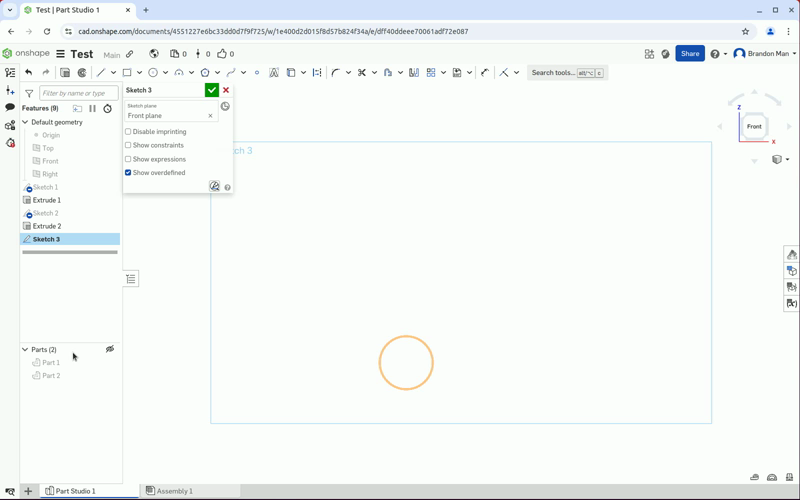
key(c)
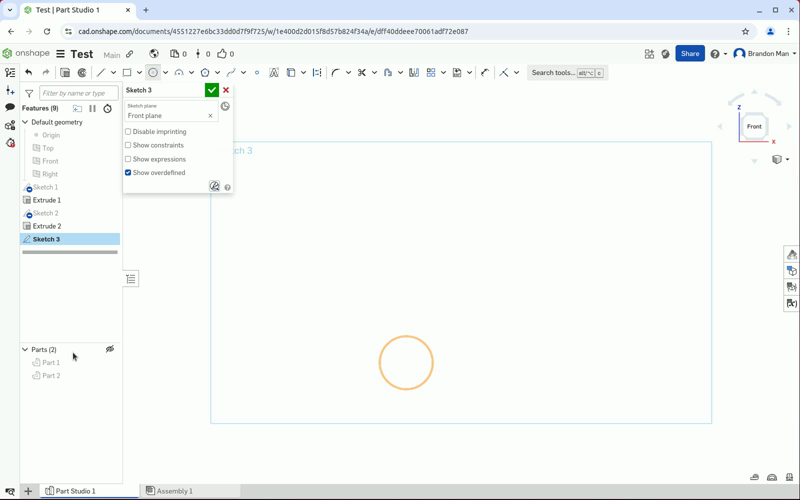
key_down(shift)
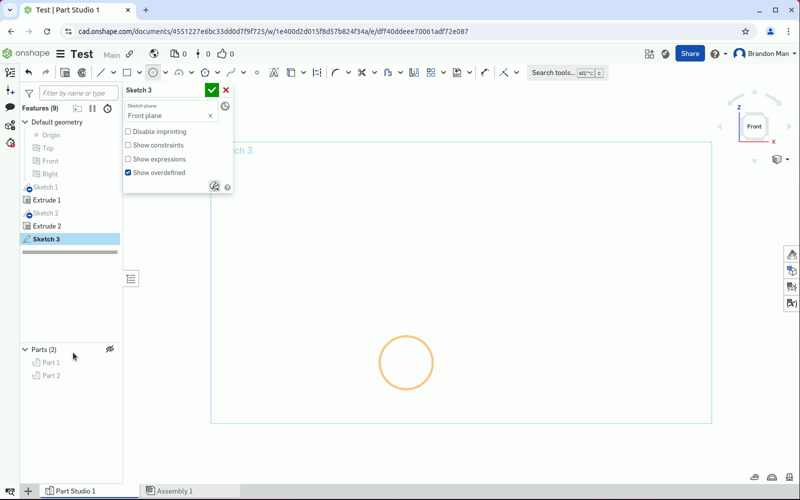
mouse_move(518, 363)
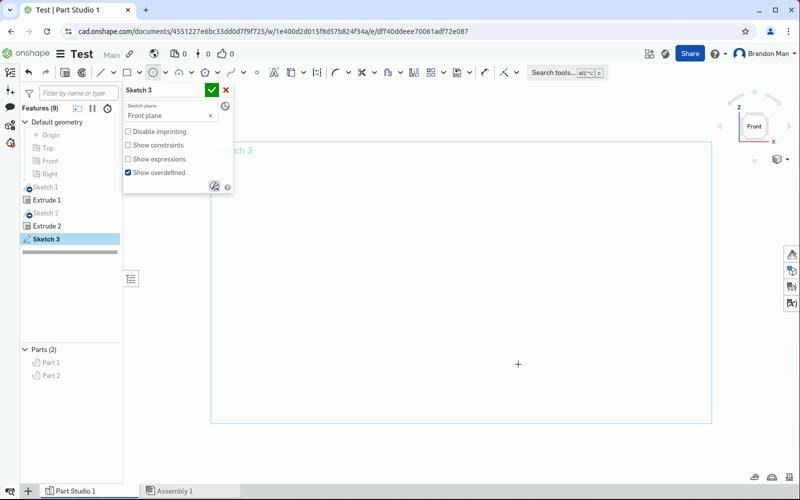
click(518, 363)
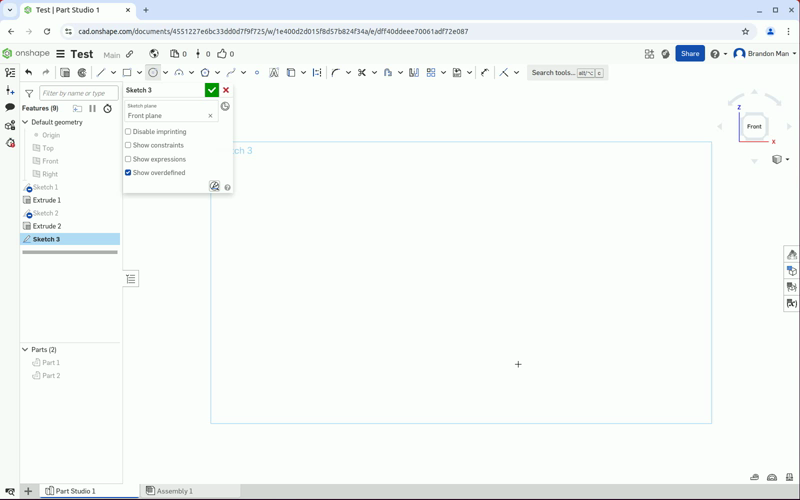
key_up(shift)
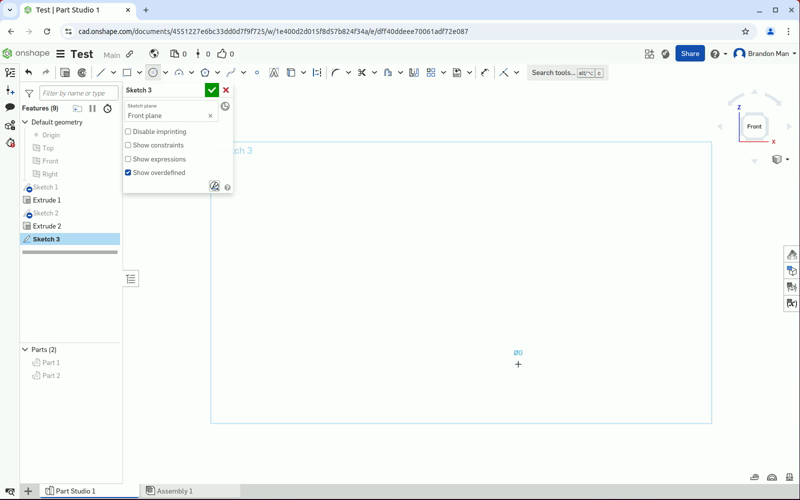
mouse_move(543, 363)
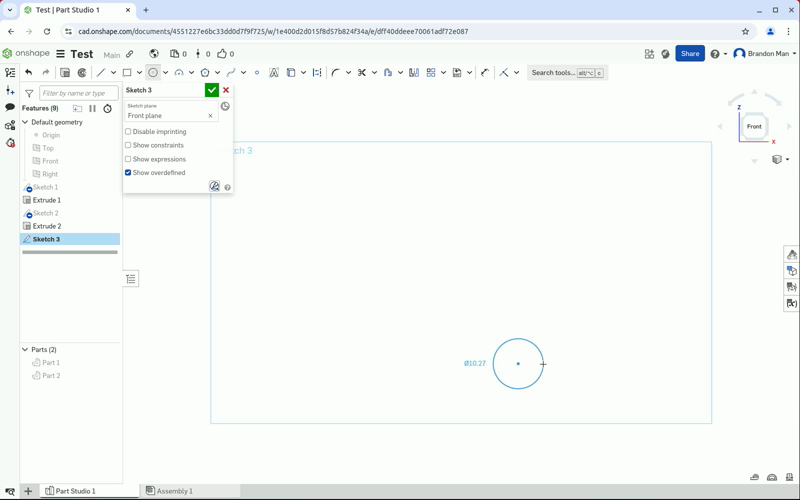
click(543, 363)
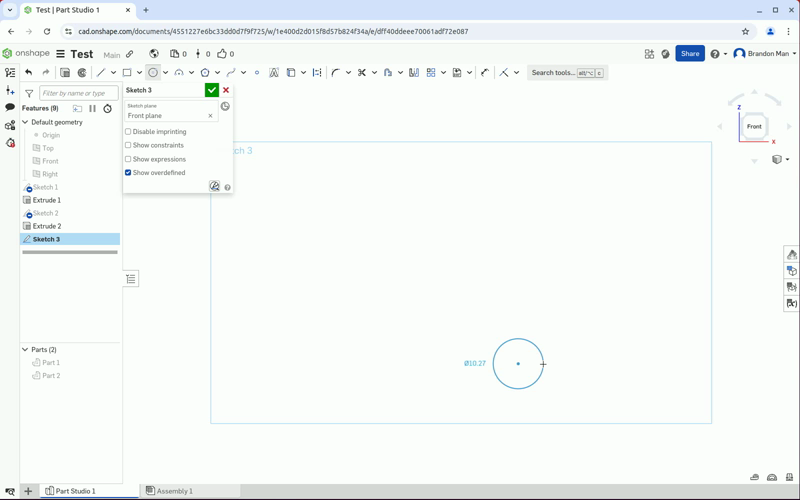
key(esc)
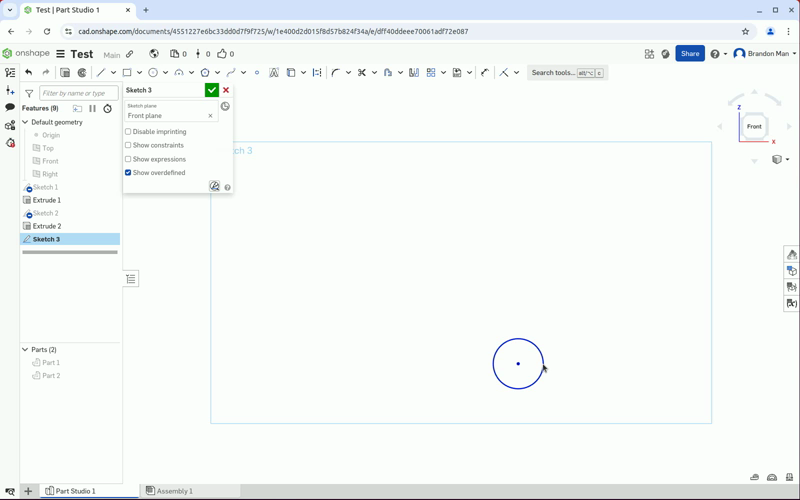
mouse_move(527, 381)
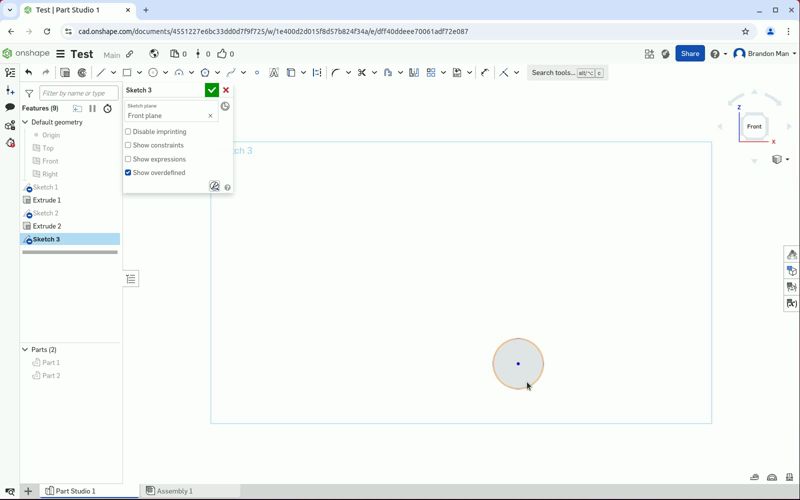
click(527, 381)
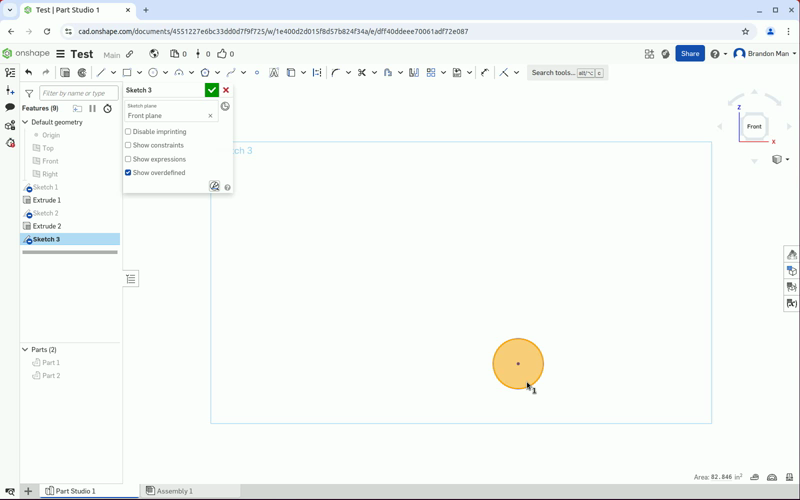
mouse_move(73, 352)
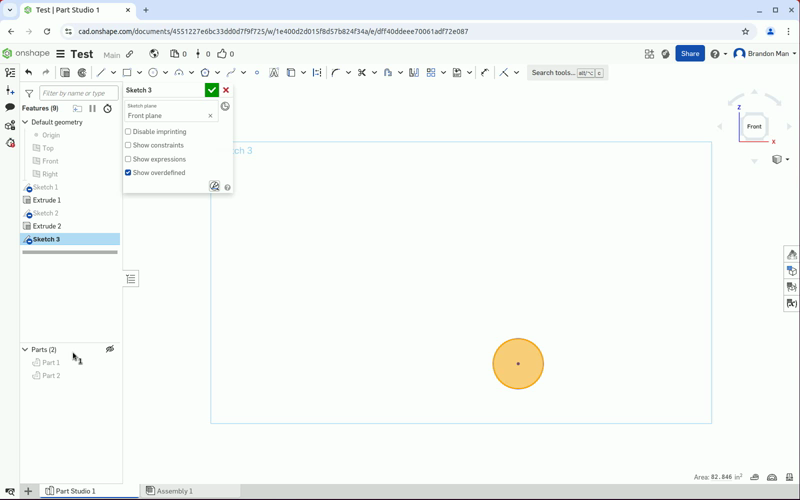
key(shift+y)
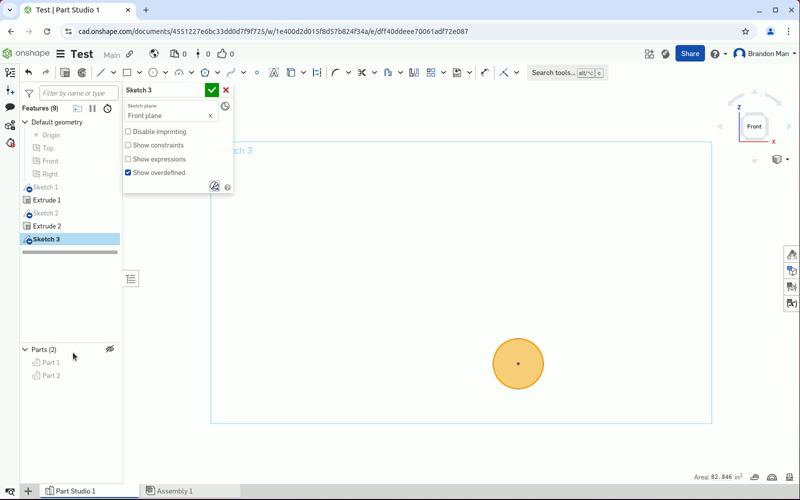
key(shift+e)
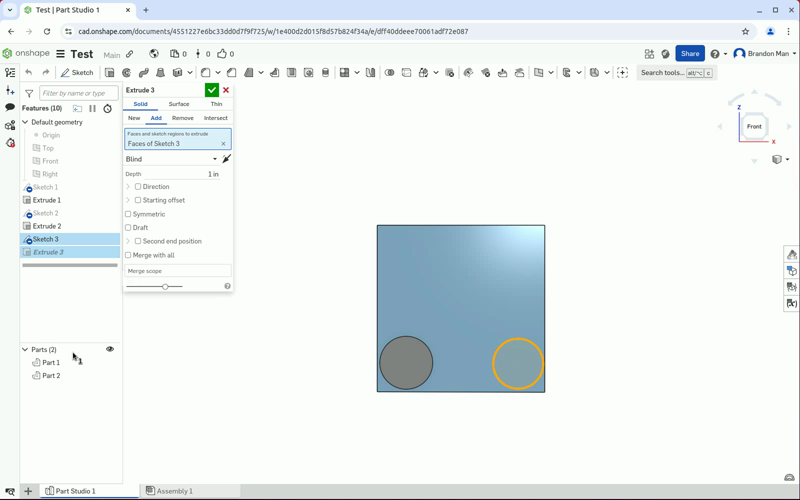
mouse_move(143, 106)
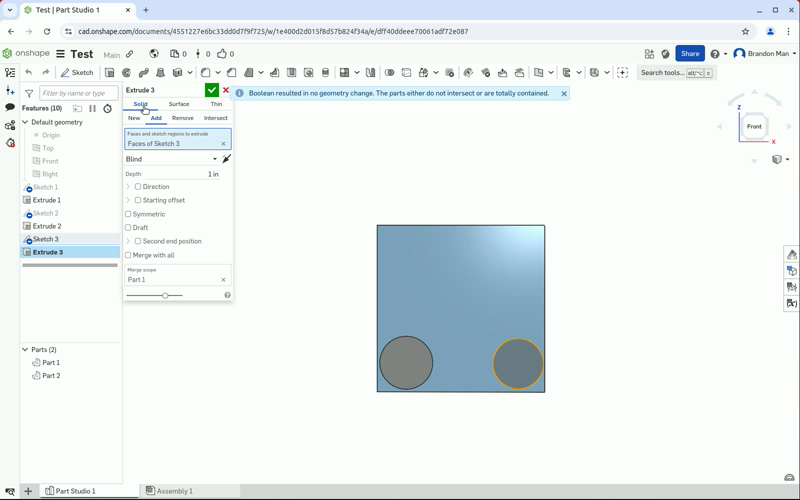
click(143, 106)
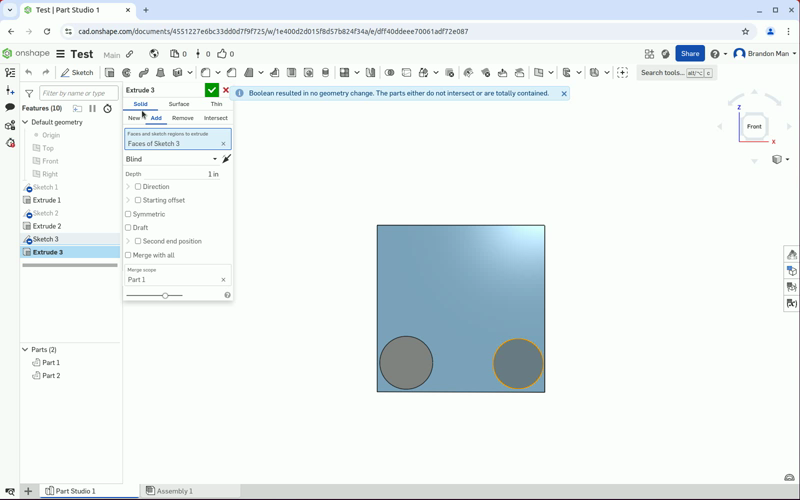
mouse_move(137, 120)
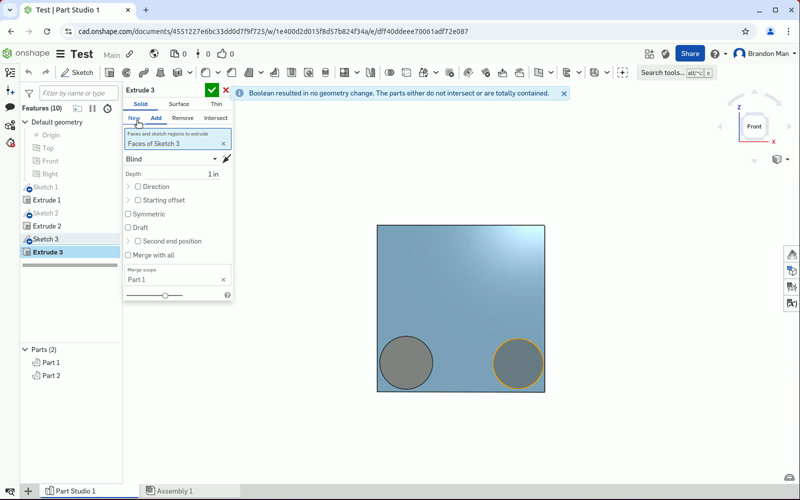
click(137, 120)
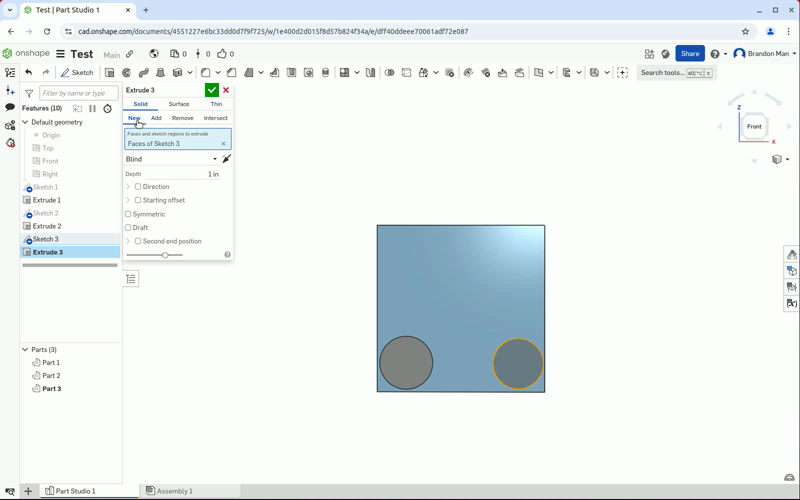
key(tab, 4)
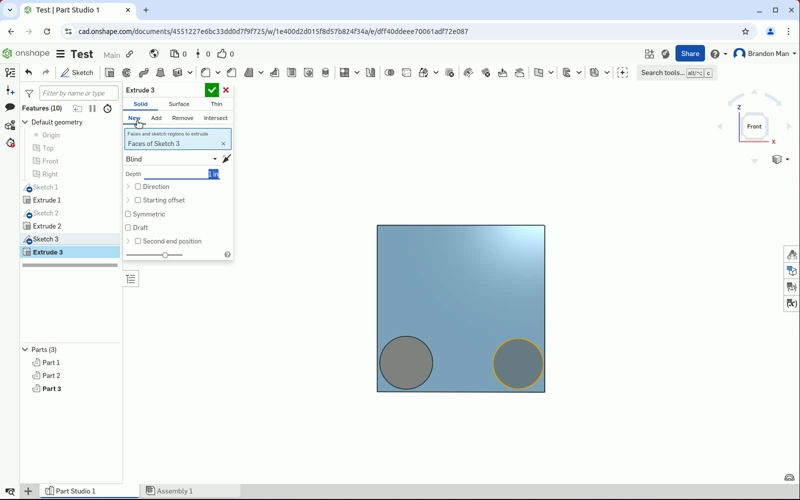
text(23.108)
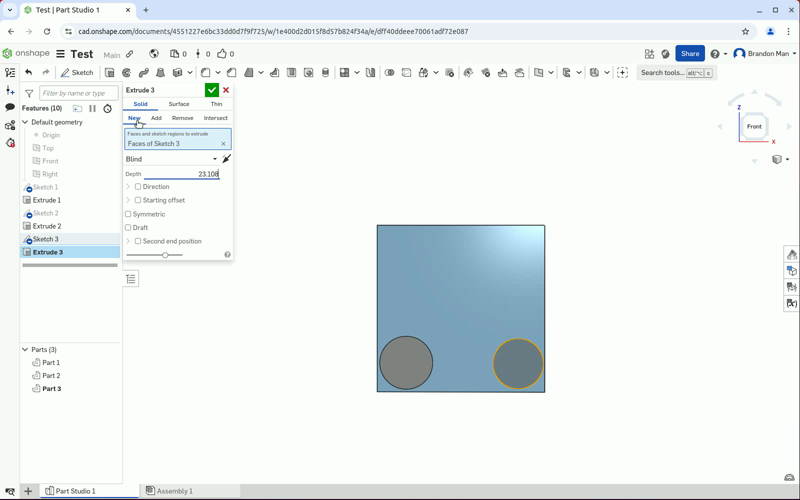
key(enter)
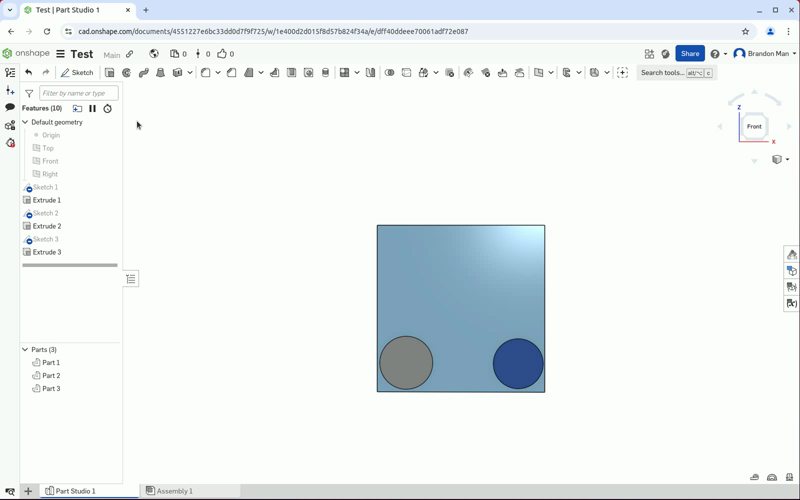
key(shift+h)
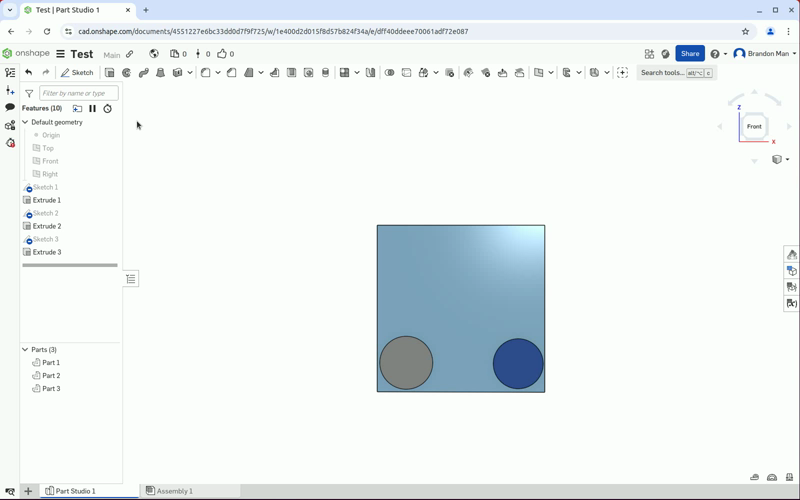
key(shift+h)
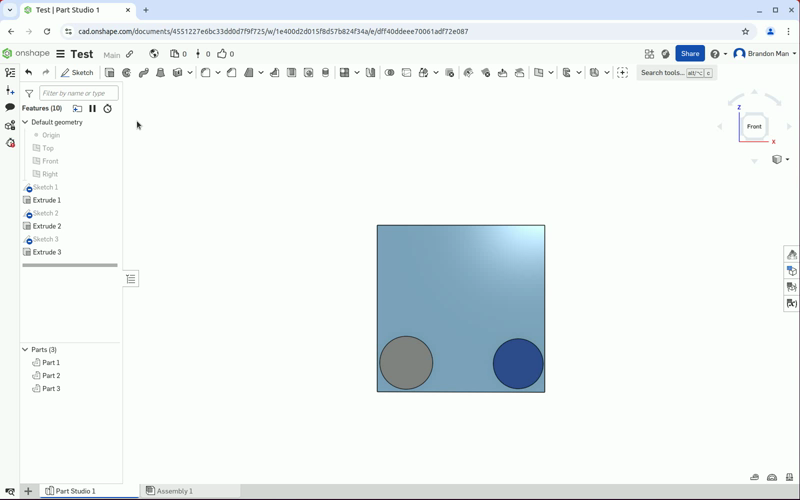
mouse_move(73, 189)
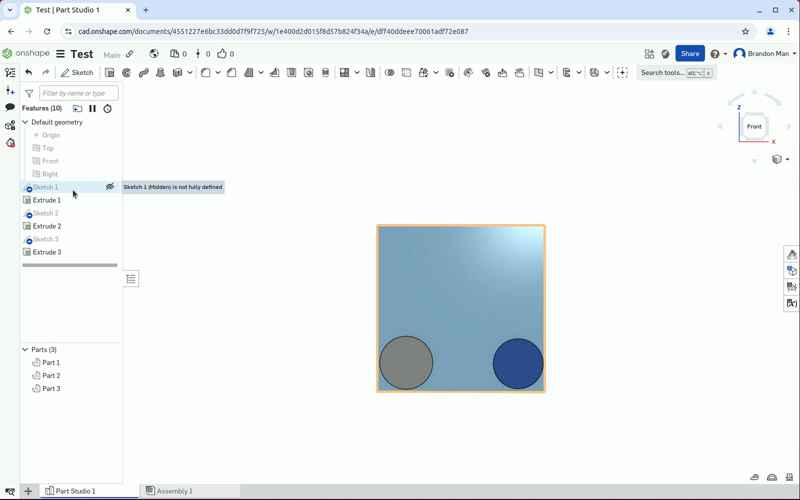
click(73, 189)
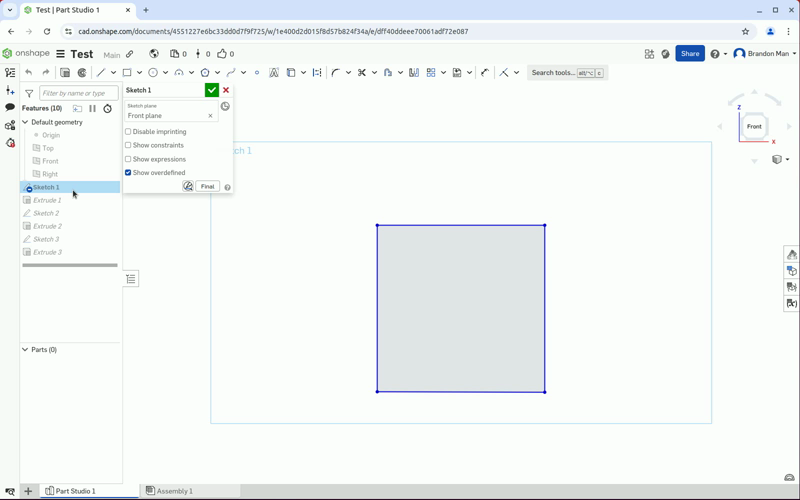
mouse_move(229, 92)
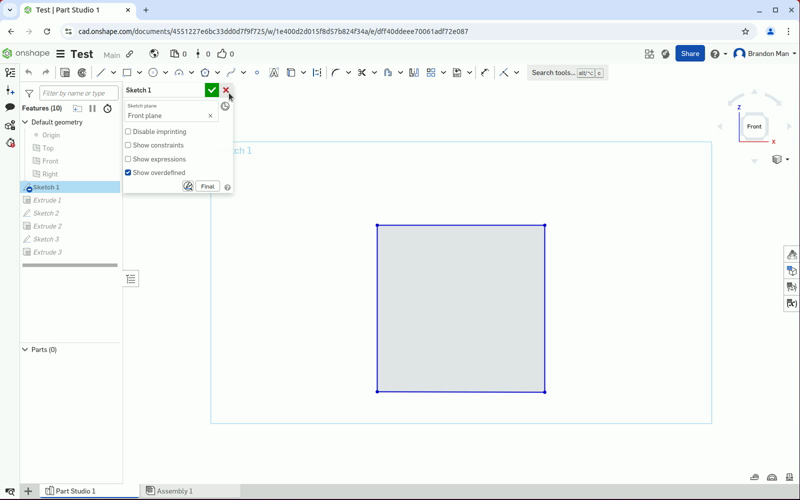
click(229, 92)
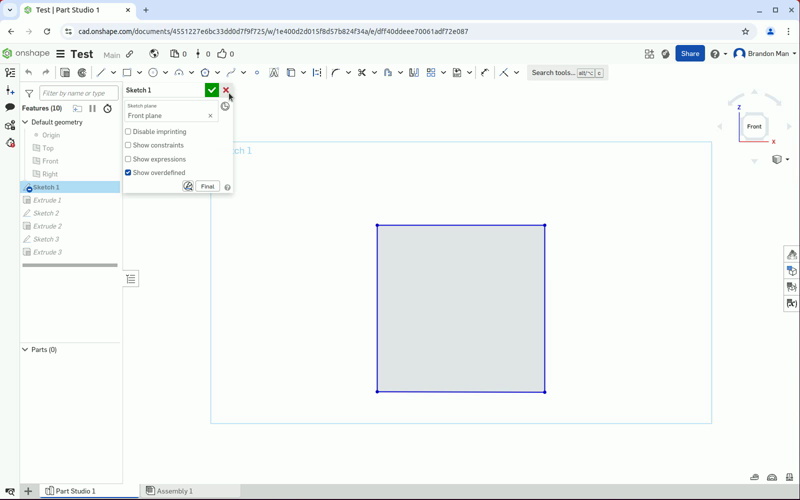
key(shift+s)
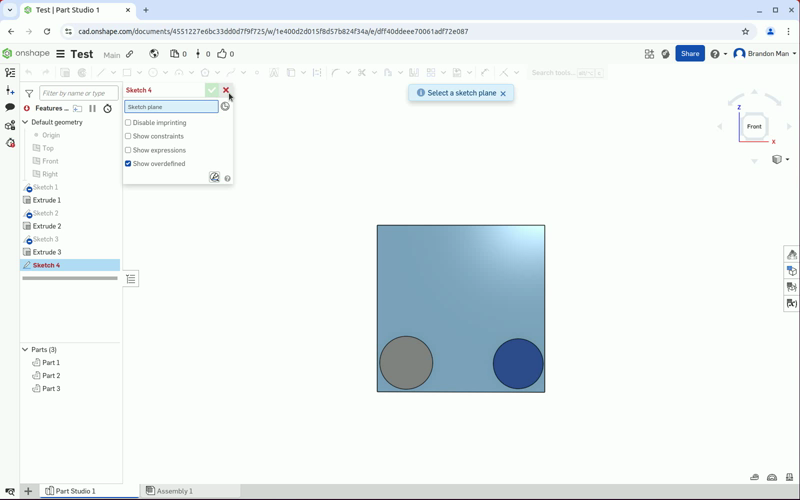
mouse_move(73, 163)
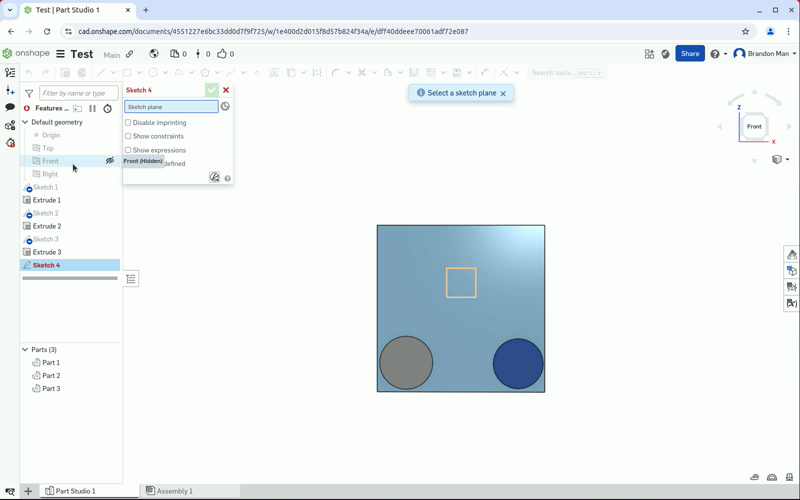
click(73, 163)
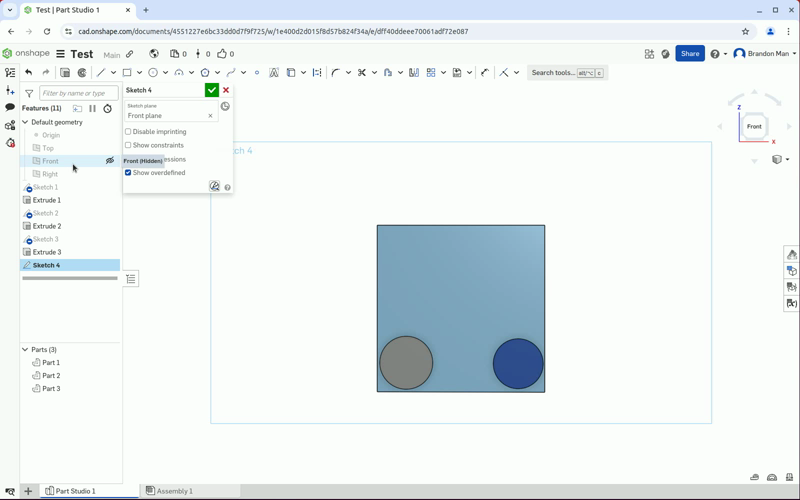
mouse_move(73, 352)
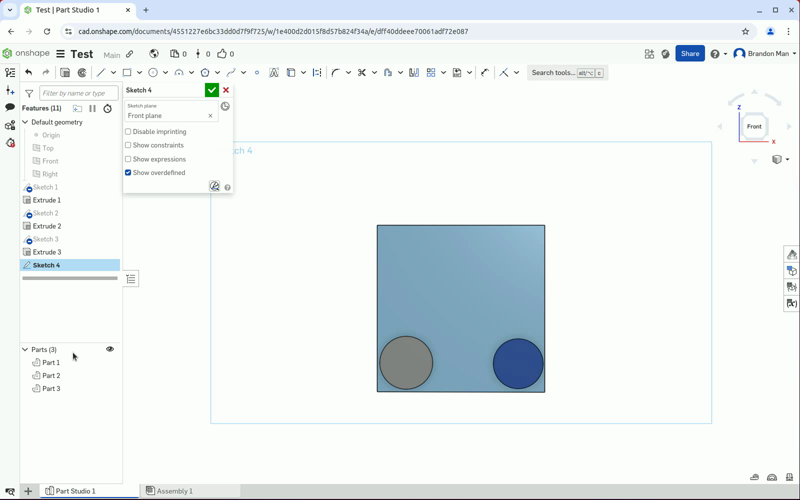
key(y)
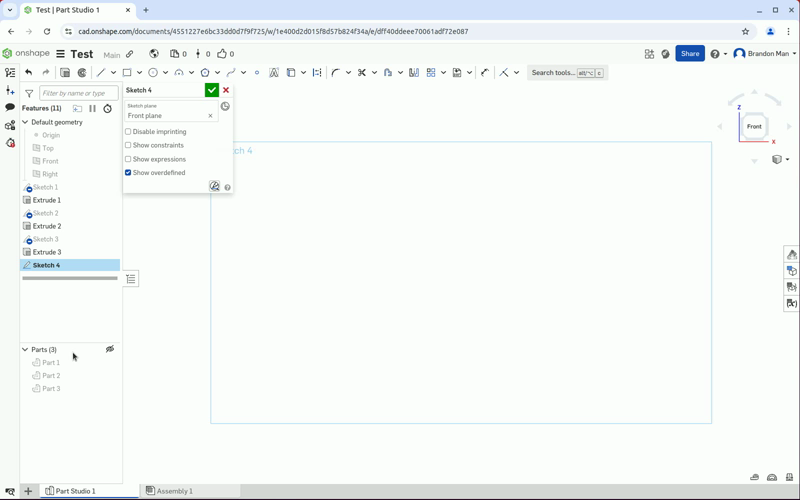
key(c)
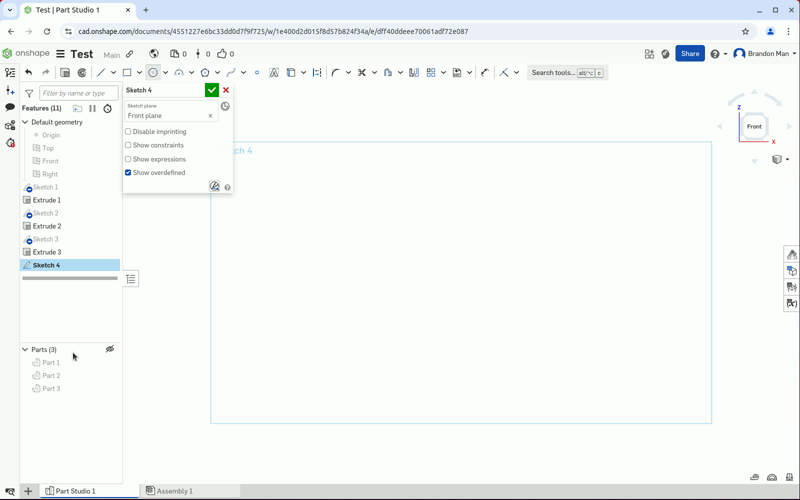
key_down(shift)
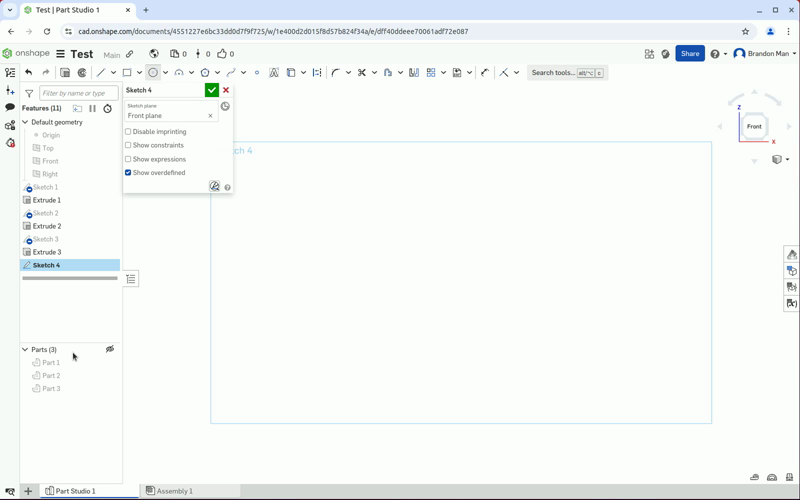
mouse_move(406, 252)
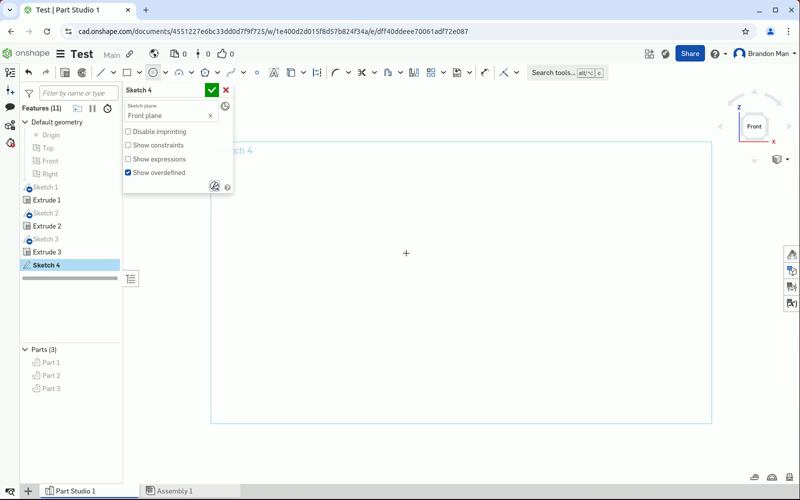
click(406, 252)
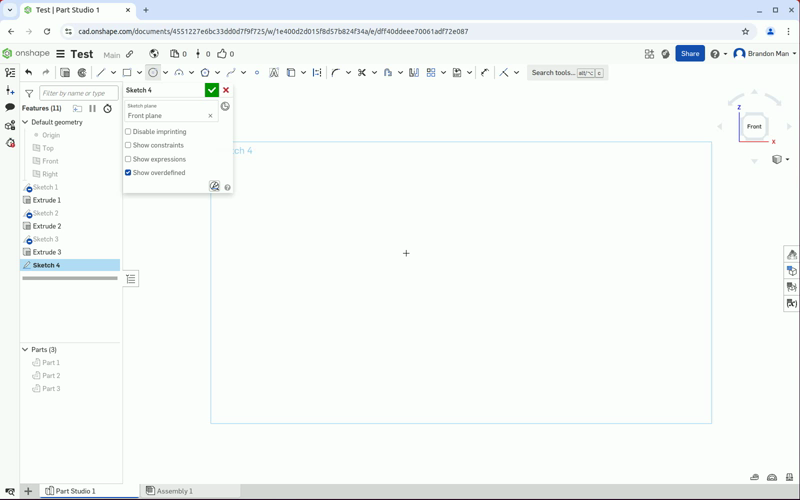
key_up(shift)
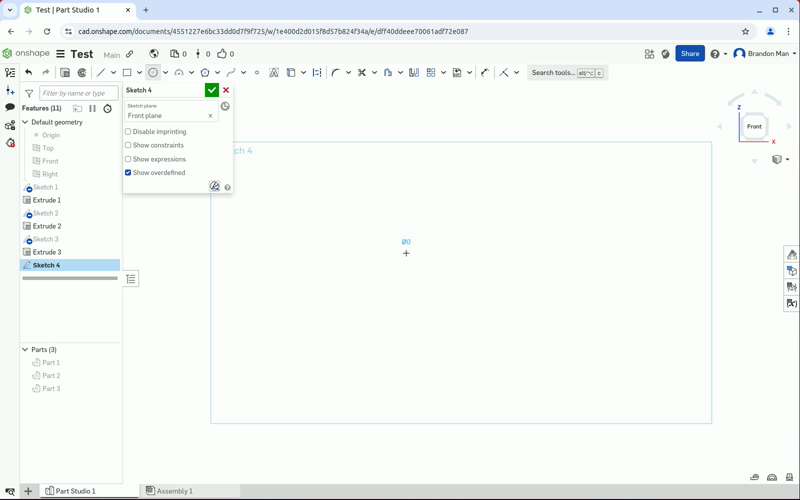
mouse_move(431, 252)
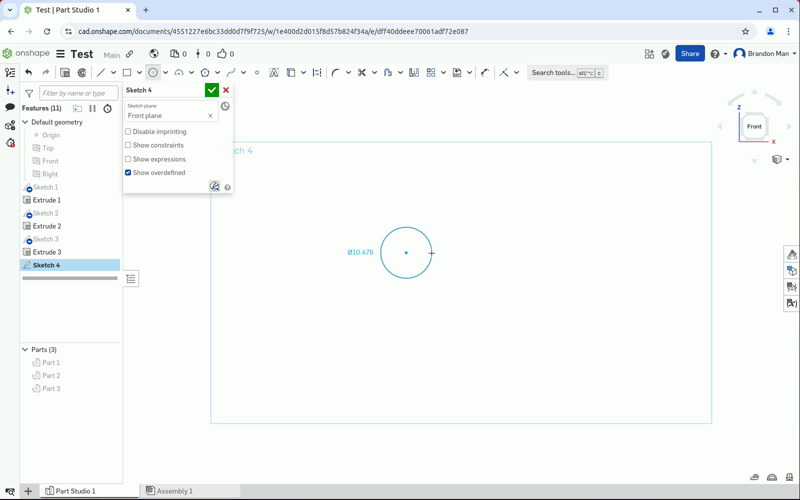
click(431, 252)
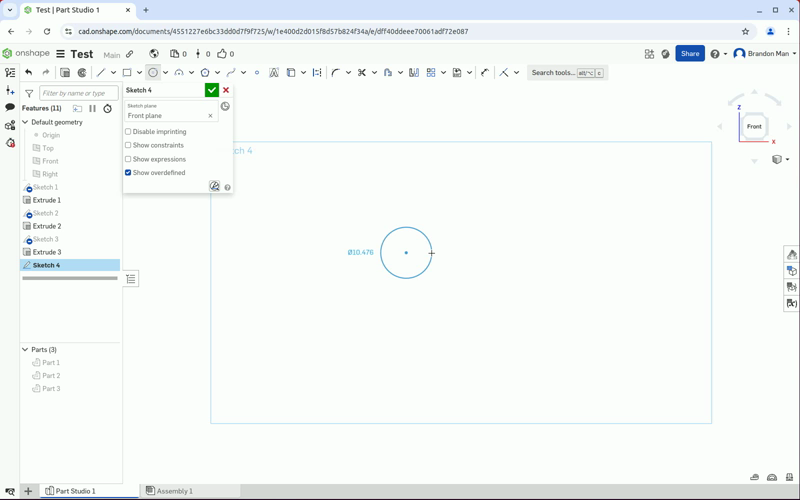
key(esc)
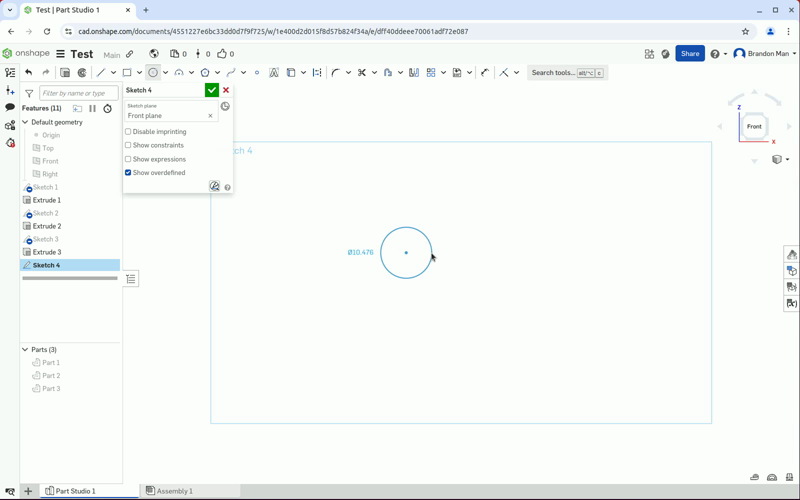
mouse_move(401, 233)
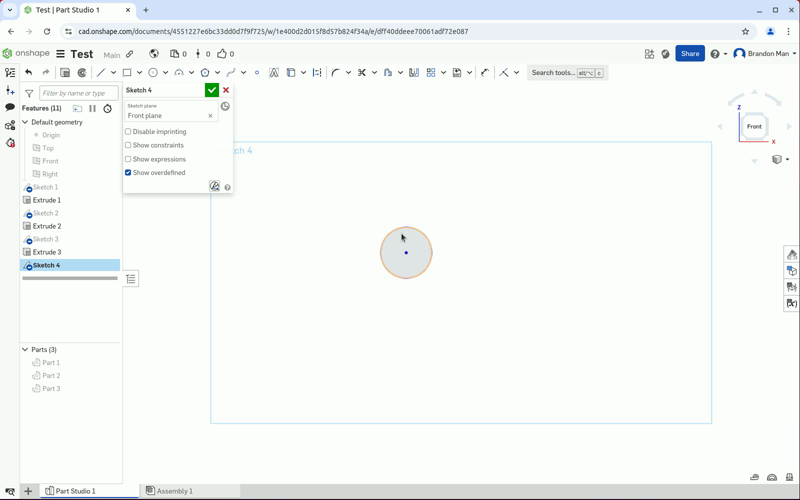
click(401, 233)
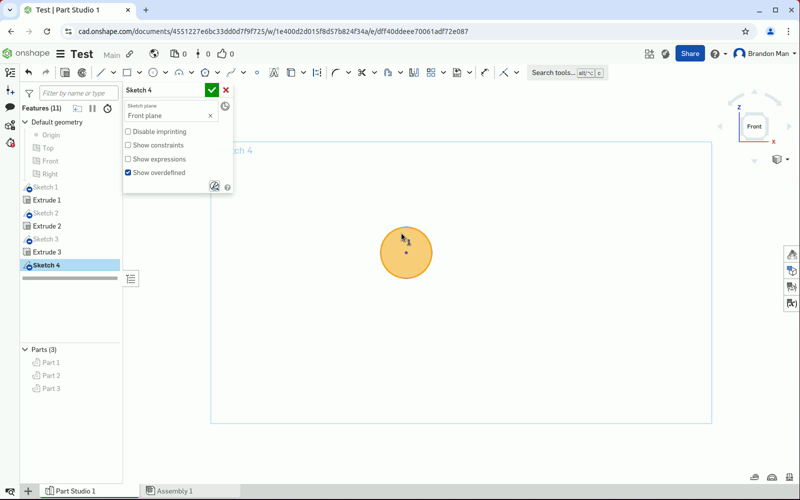
mouse_move(73, 352)
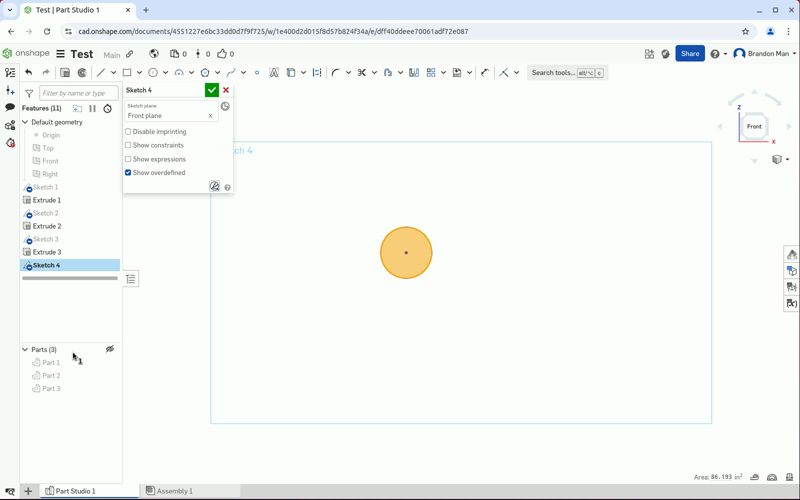
key(shift+y)
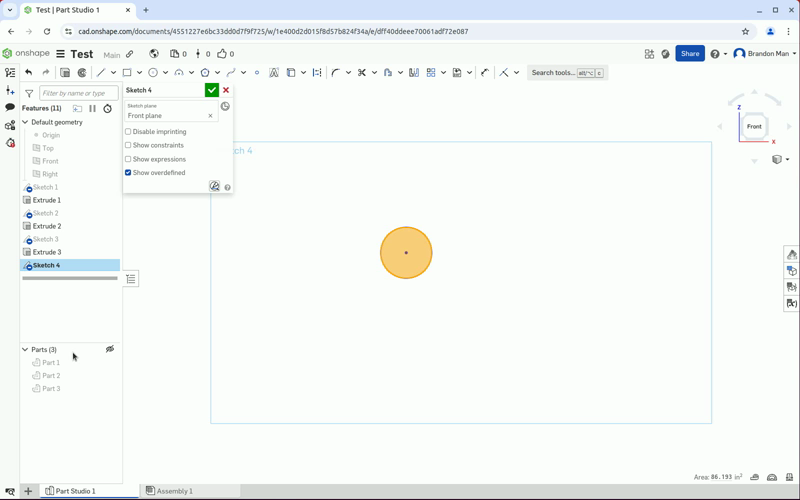
key(shift+e)
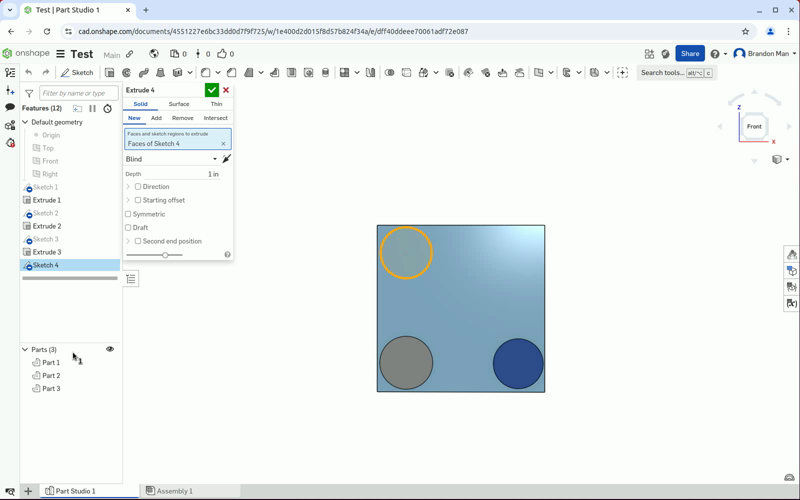
mouse_move(143, 106)
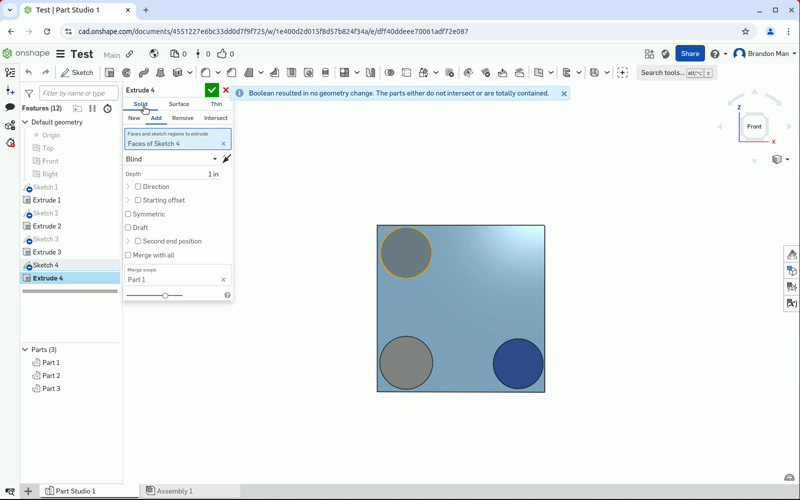
click(143, 106)
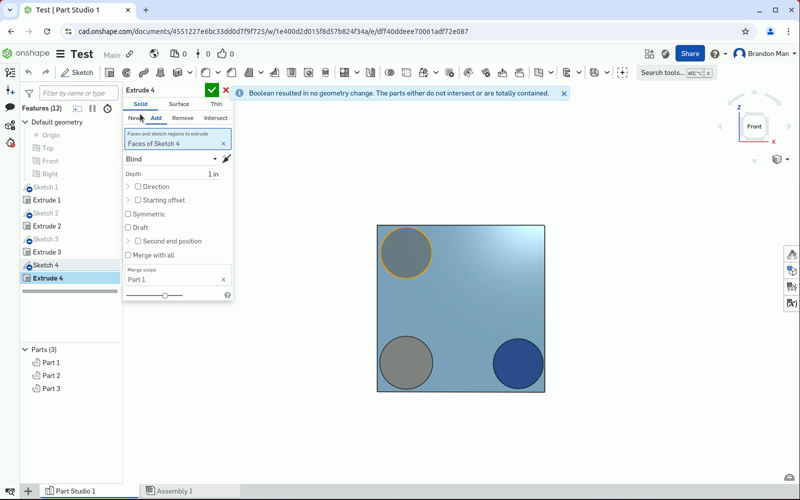
mouse_move(137, 120)
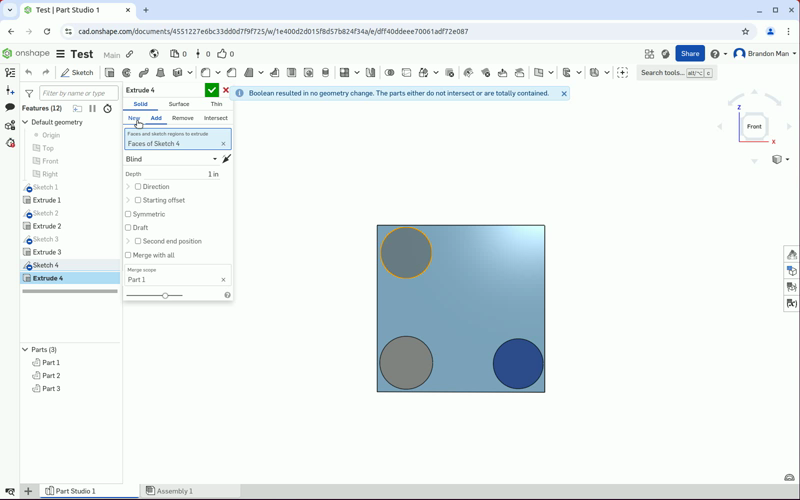
click(137, 120)
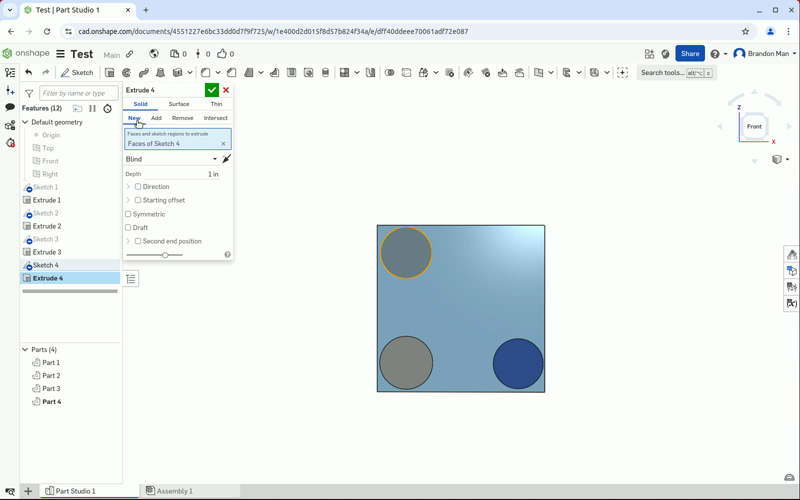
key(tab, 4)
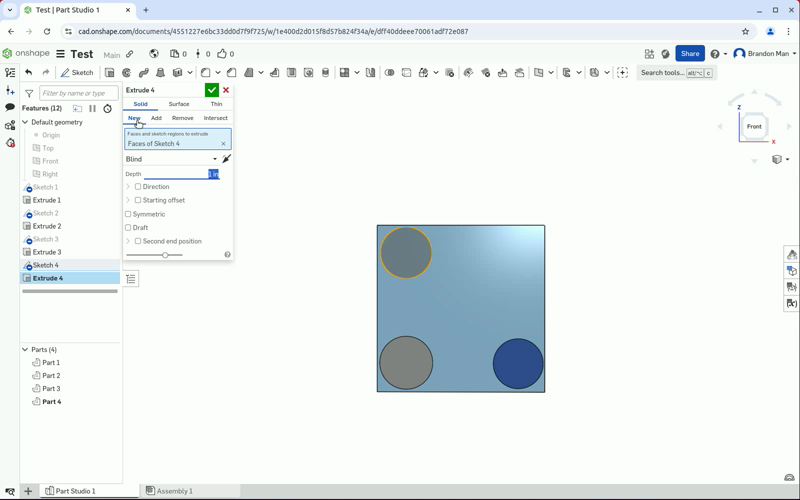
text(23.108)
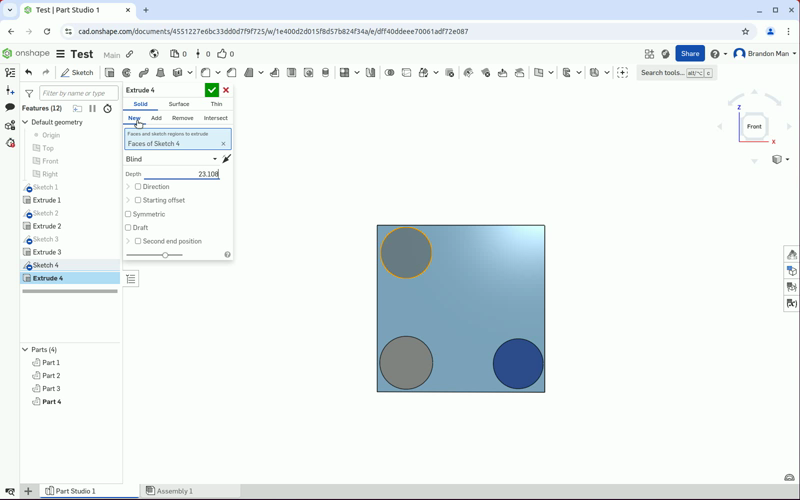
key(enter)
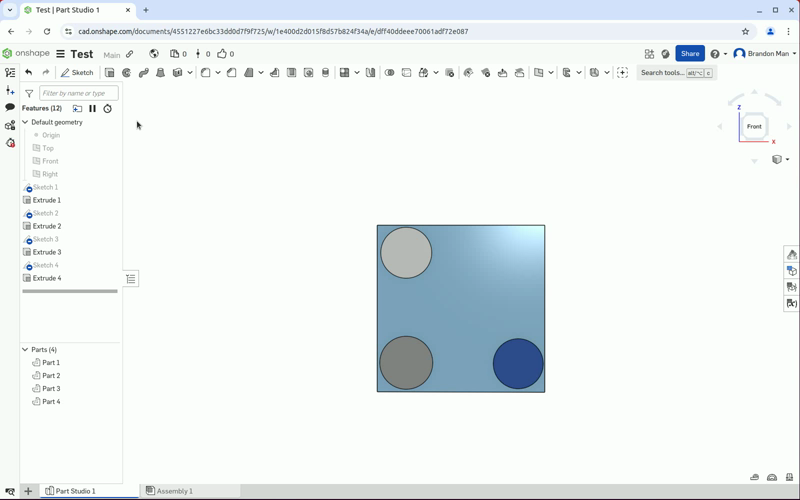
key(shift+h)
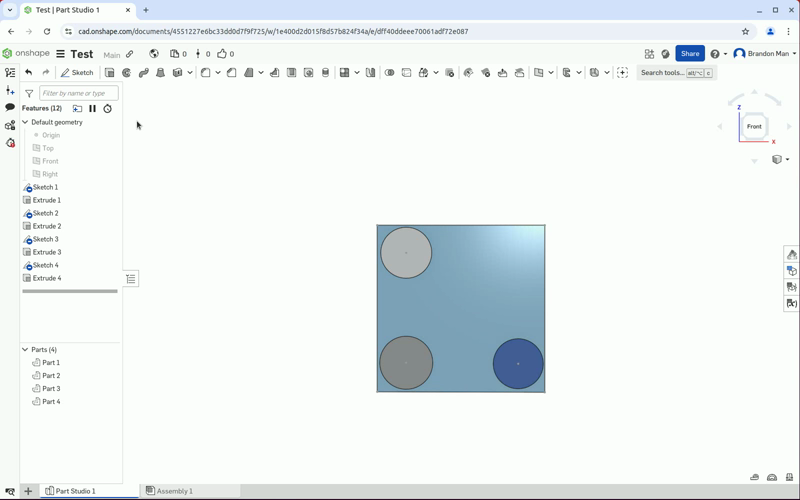
key(shift+h)
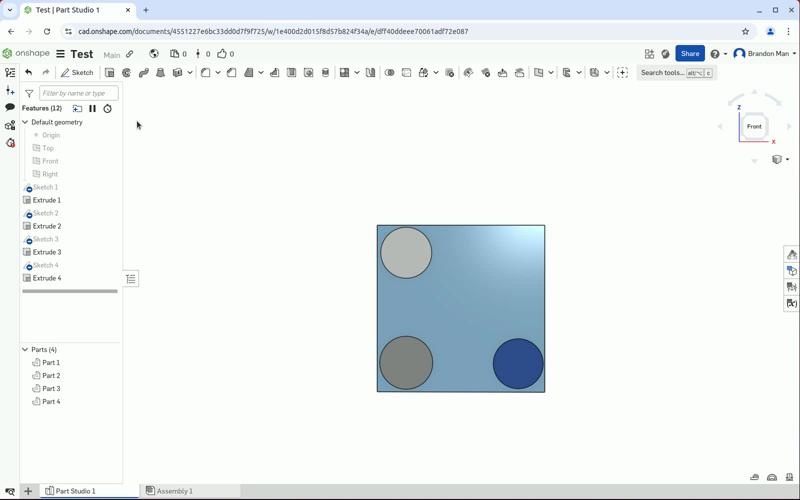
mouse_move(73, 189)
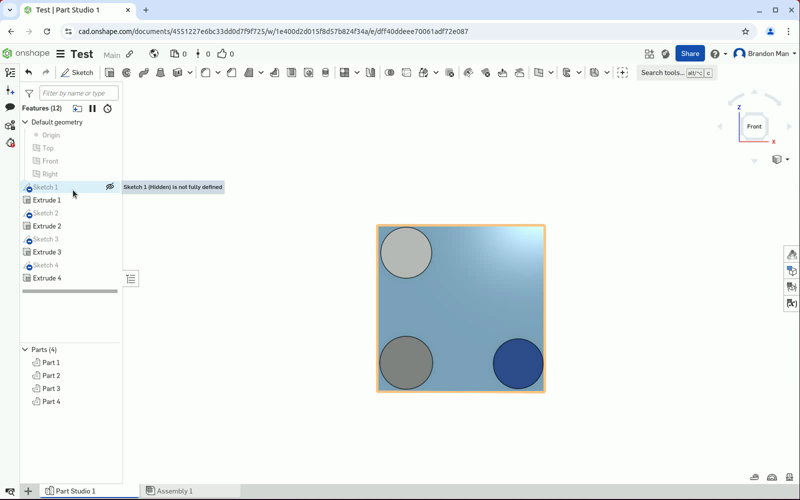
click(73, 189)
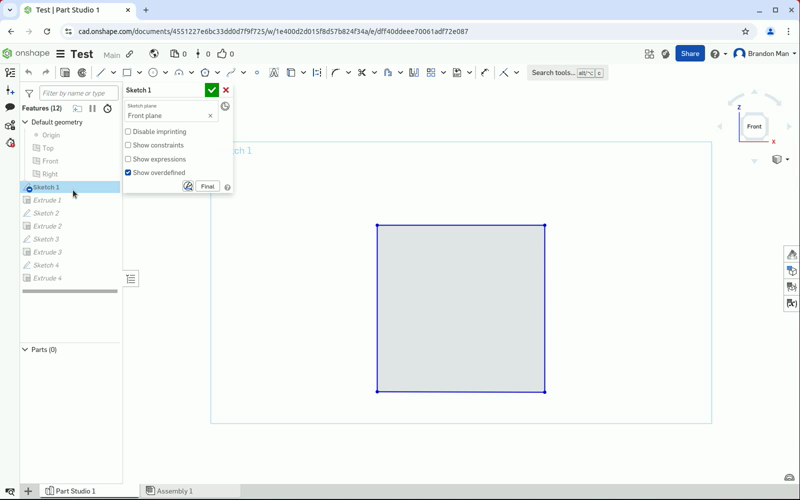
mouse_move(229, 92)
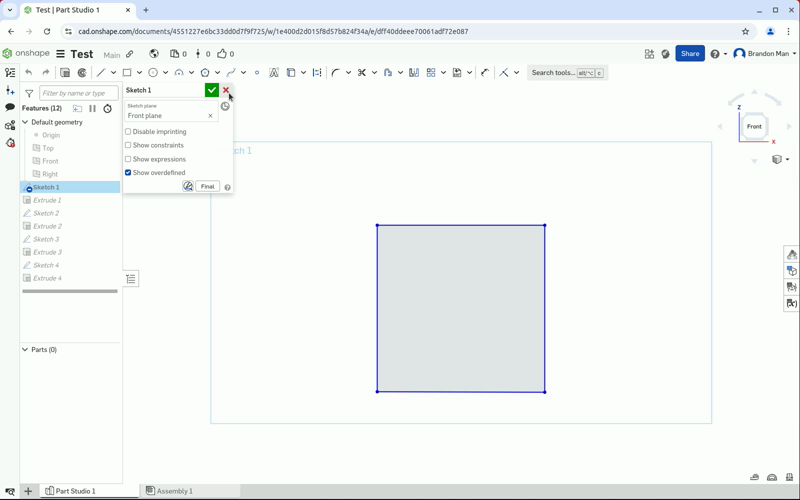
click(229, 92)
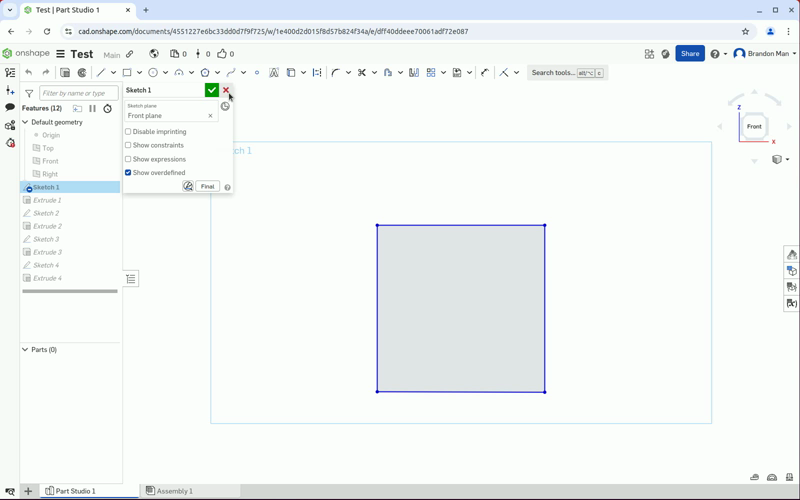
key(shift+s)
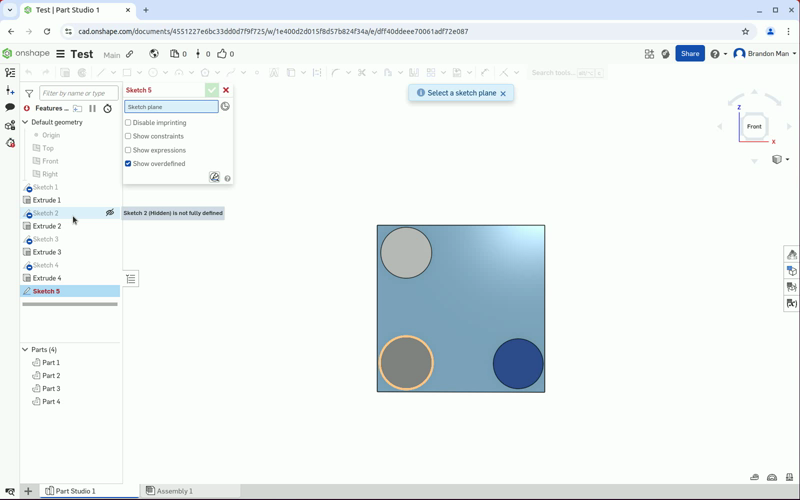
scroll(3)
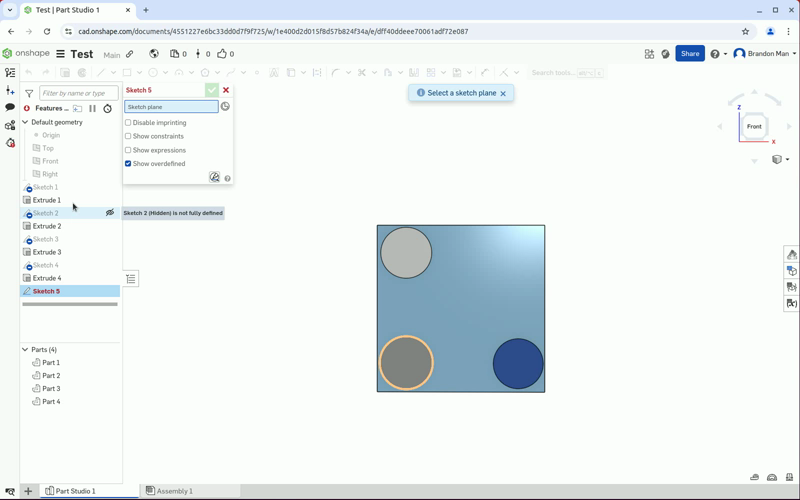
mouse_move(73, 163)
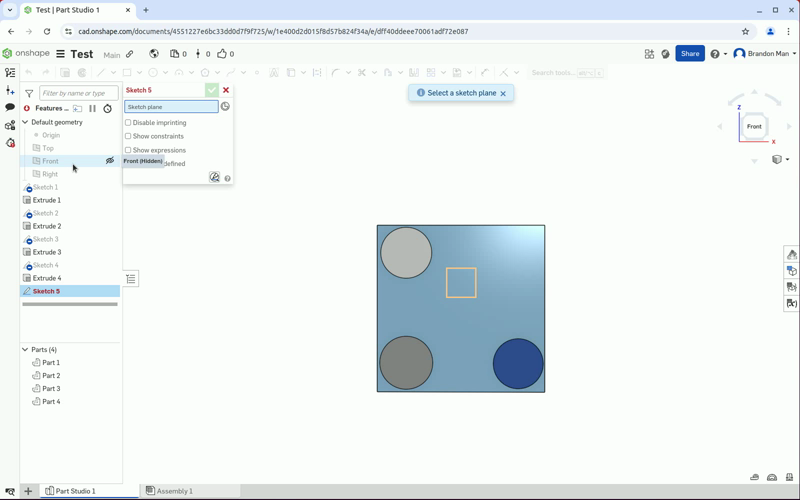
click(73, 163)
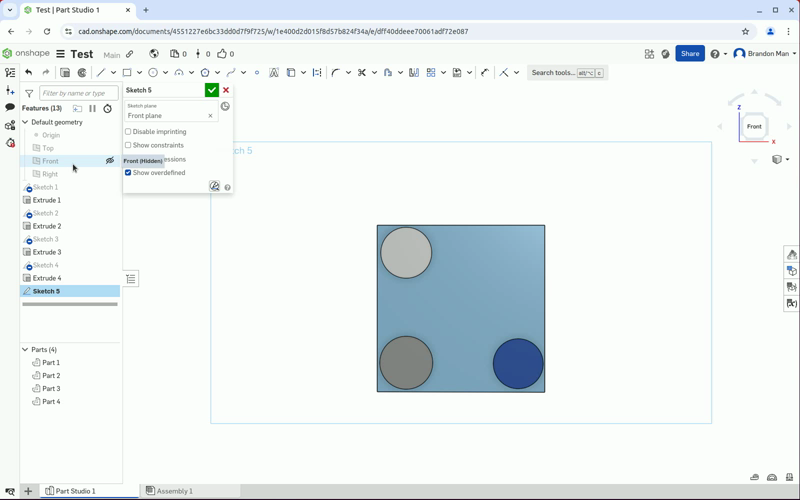
mouse_move(73, 352)
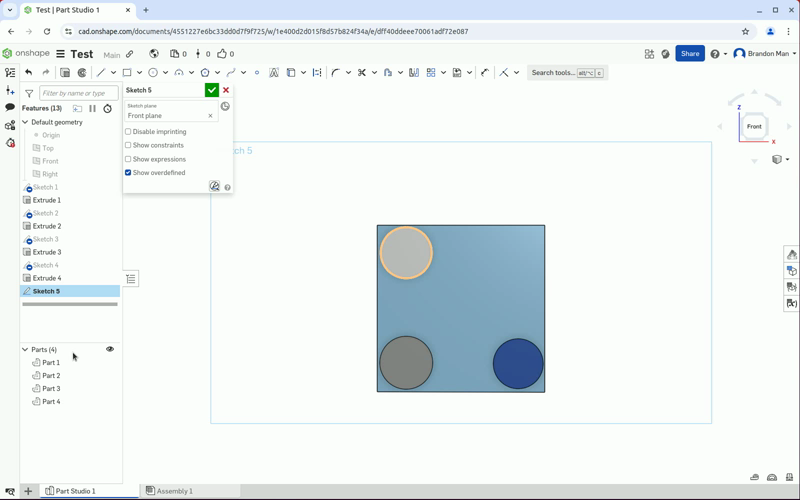
key(y)
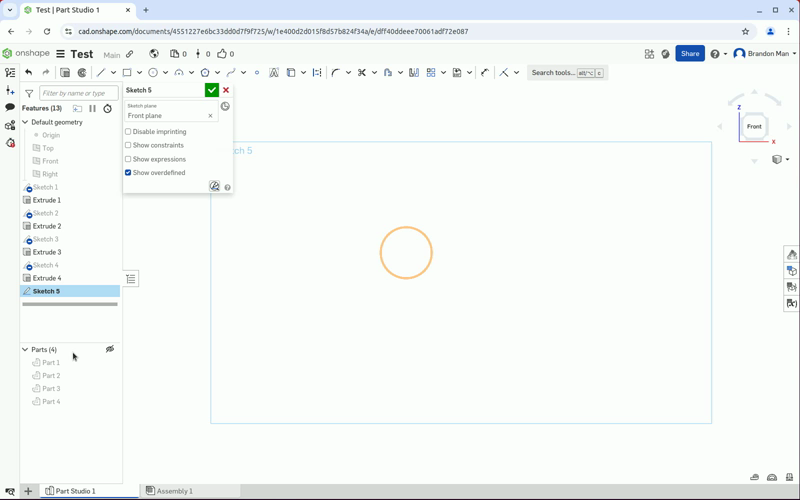
key(c)
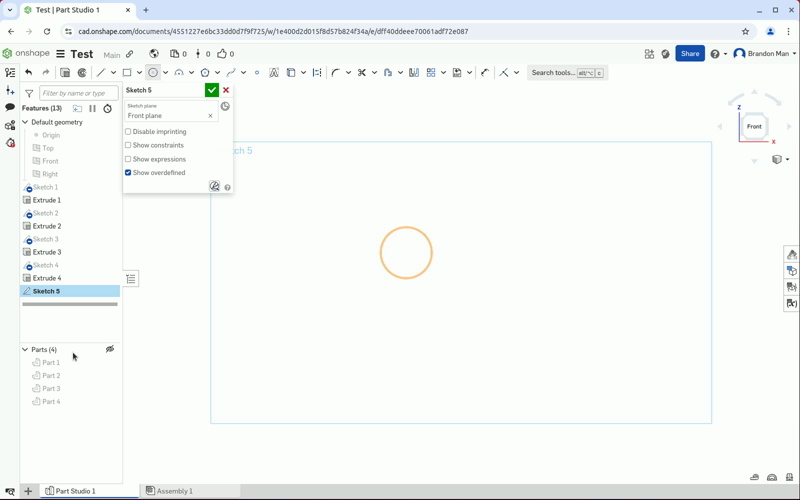
key_down(shift)
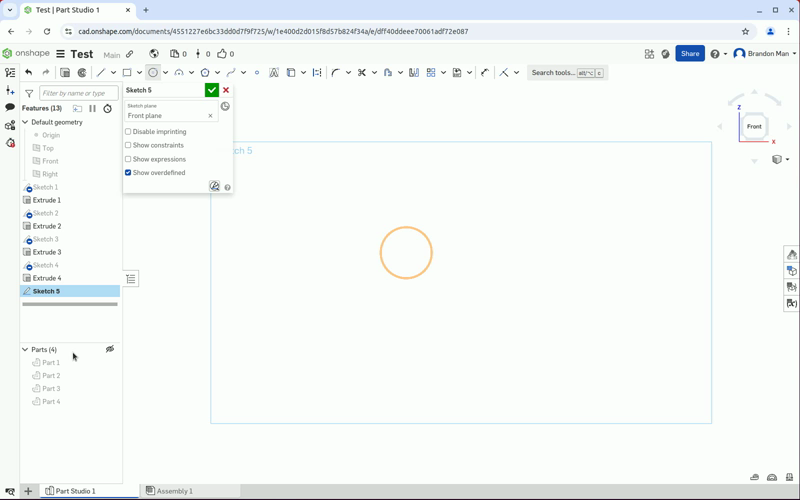
mouse_move(518, 252)
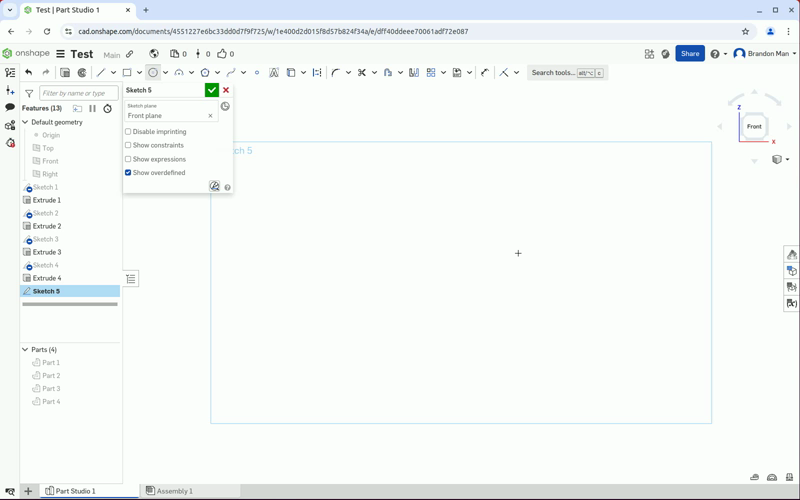
click(518, 252)
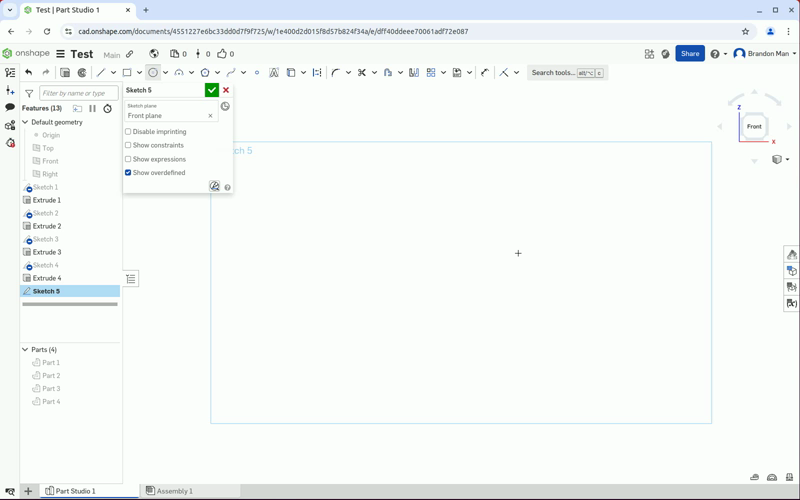
key_up(shift)
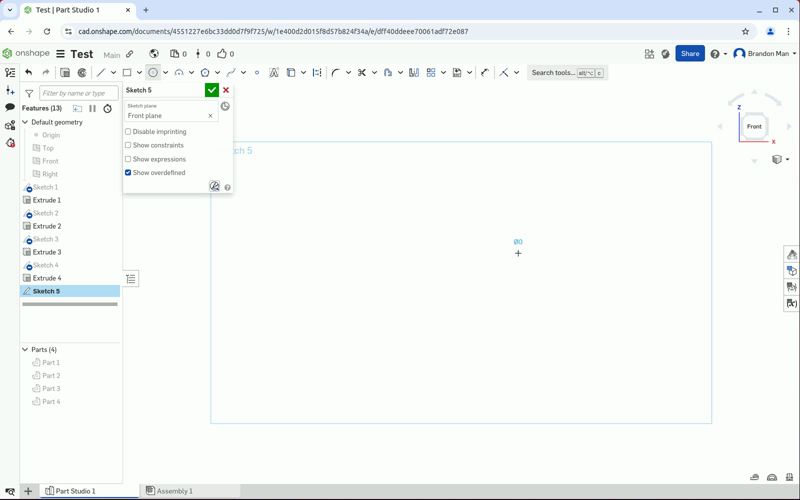
mouse_move(543, 252)
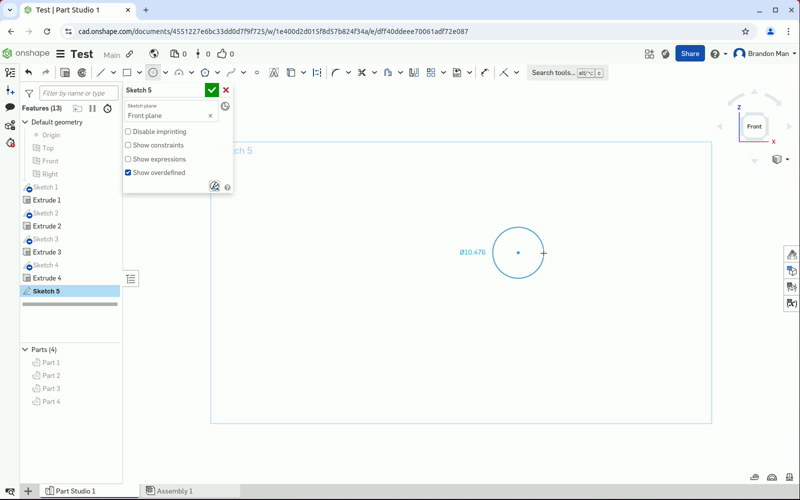
click(543, 252)
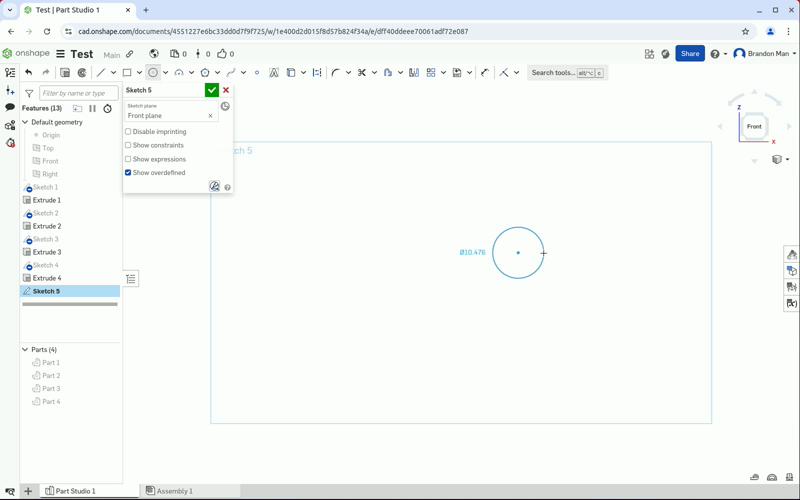
key(esc)
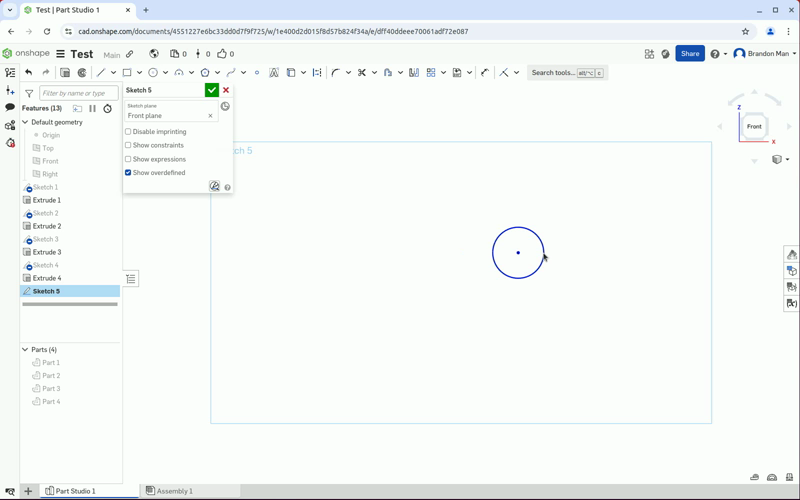
mouse_move(516, 262)
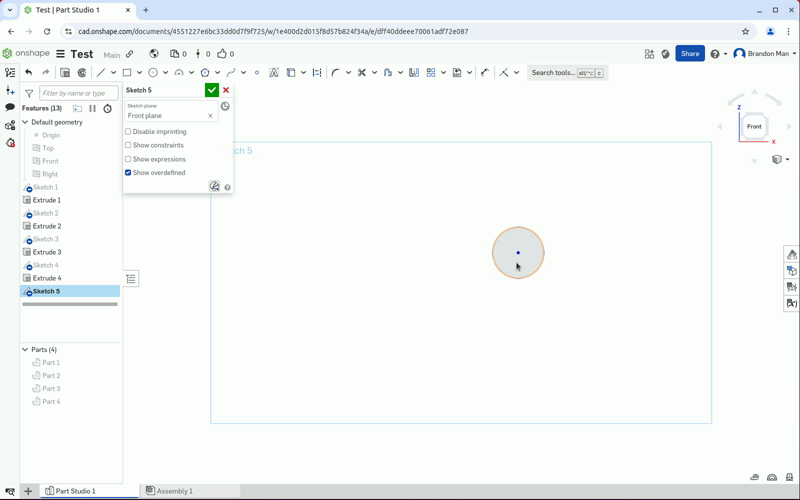
click(516, 262)
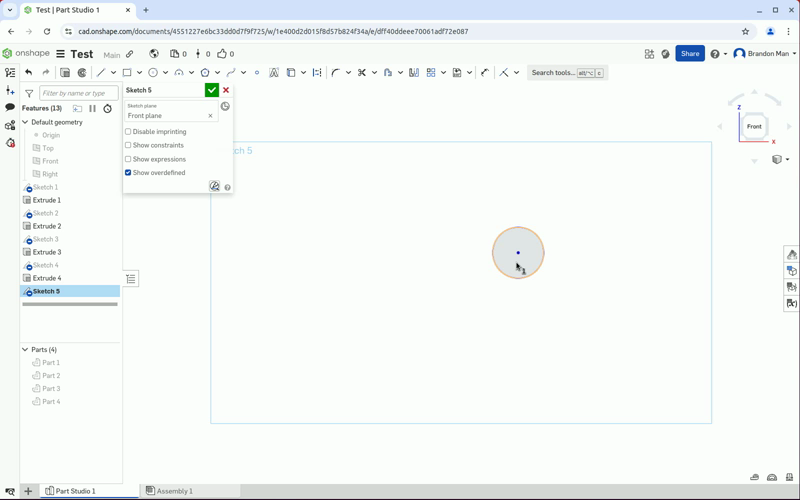
mouse_move(73, 352)
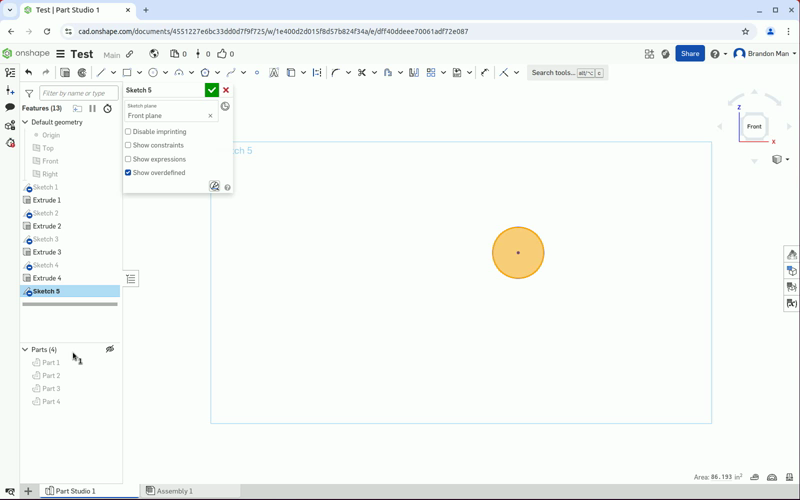
key(shift+y)
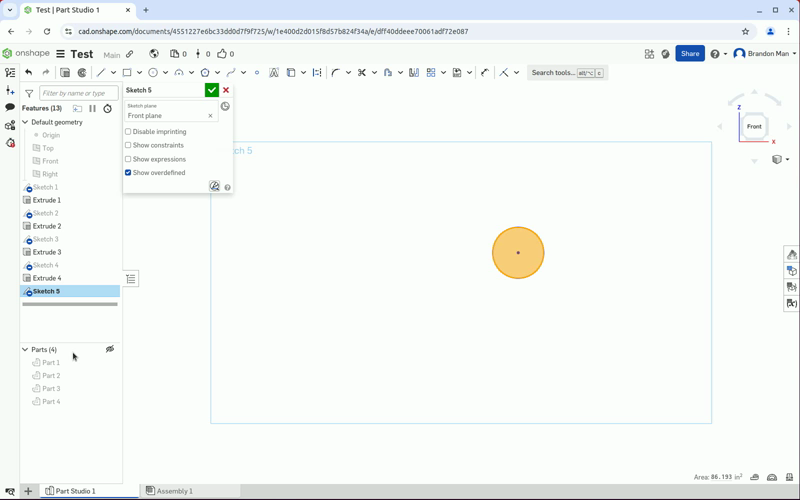
key(shift+e)
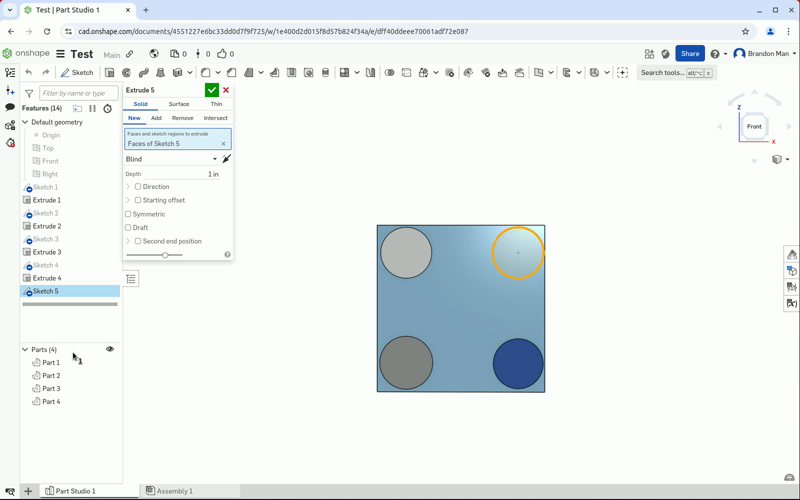
mouse_move(143, 106)
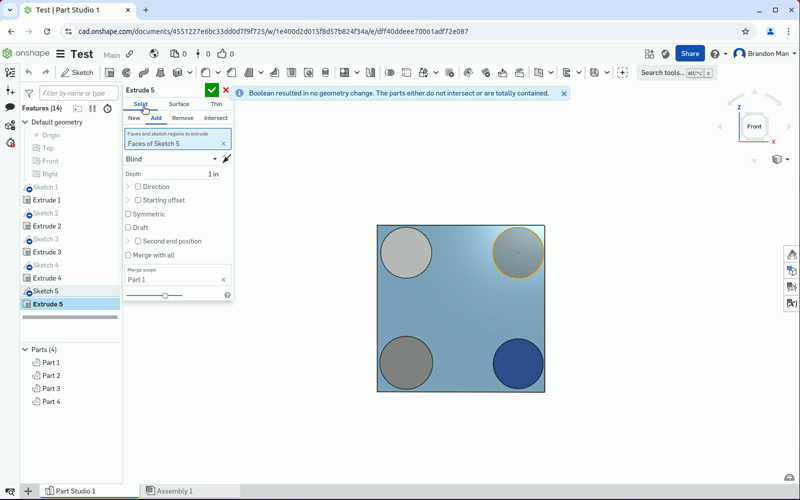
click(143, 106)
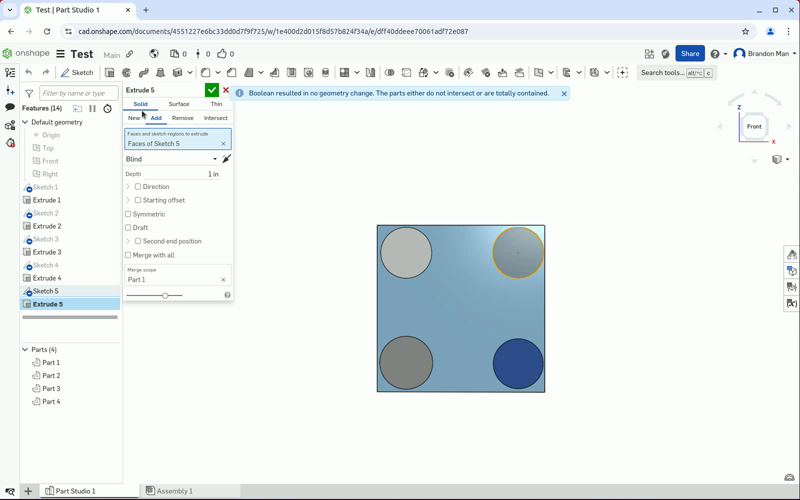
mouse_move(137, 120)
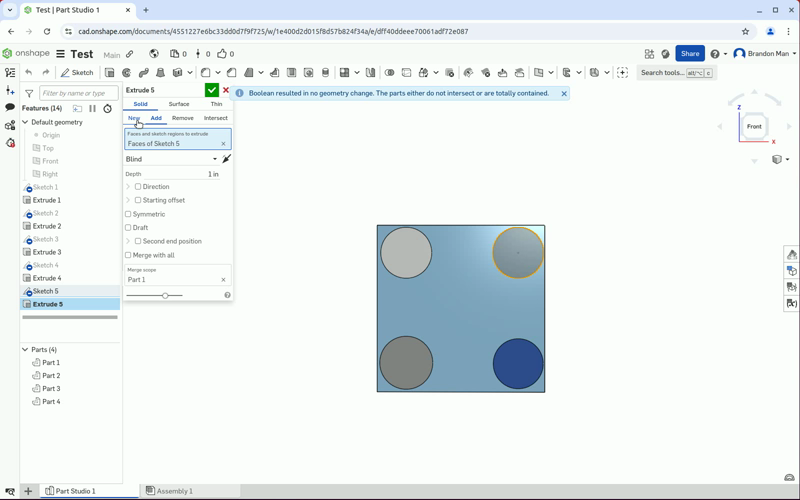
click(137, 120)
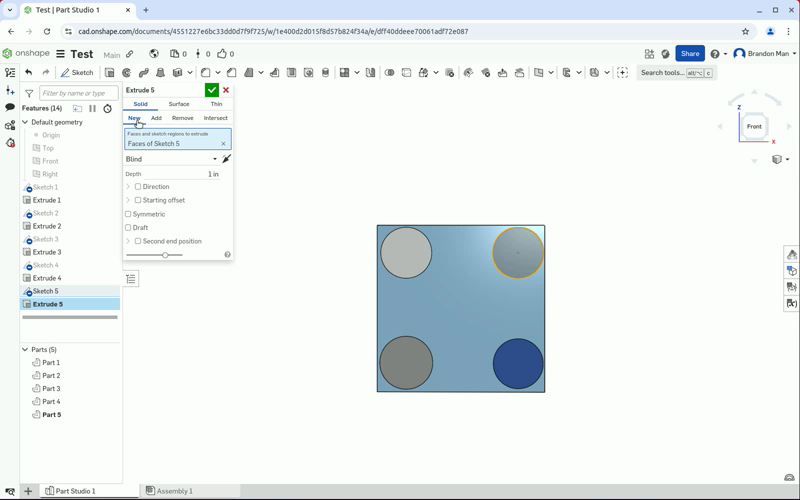
key(tab, 4)
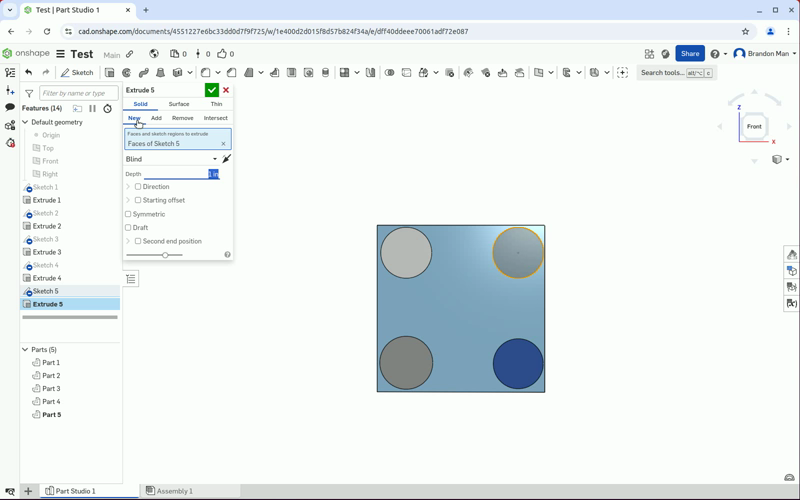
text(23.108)
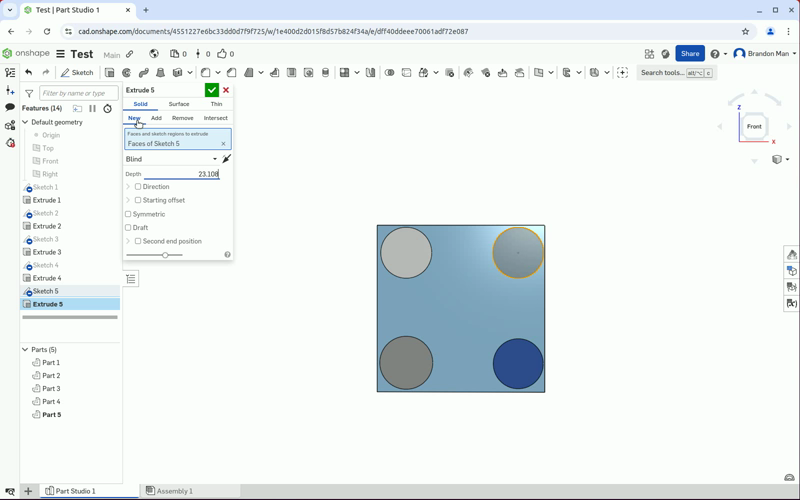
key(enter)
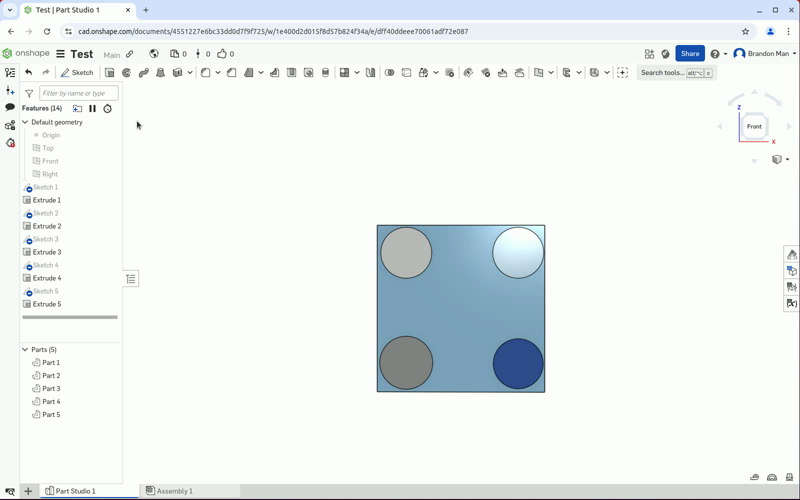
key(shift+h)
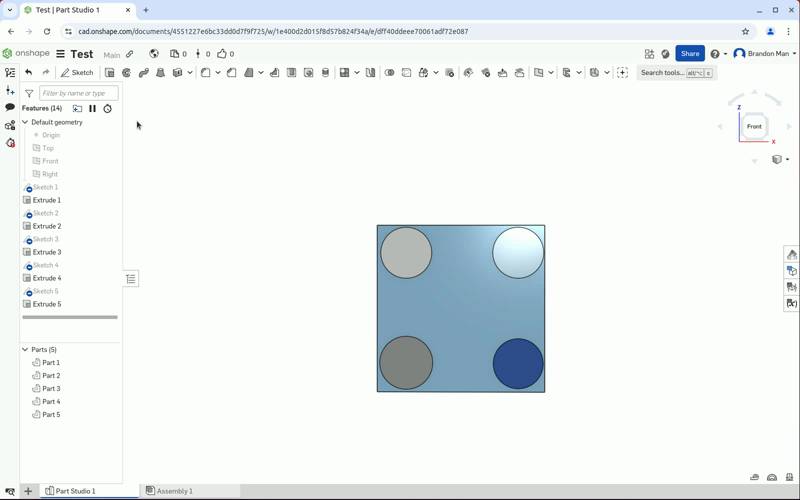
key(shift+h)
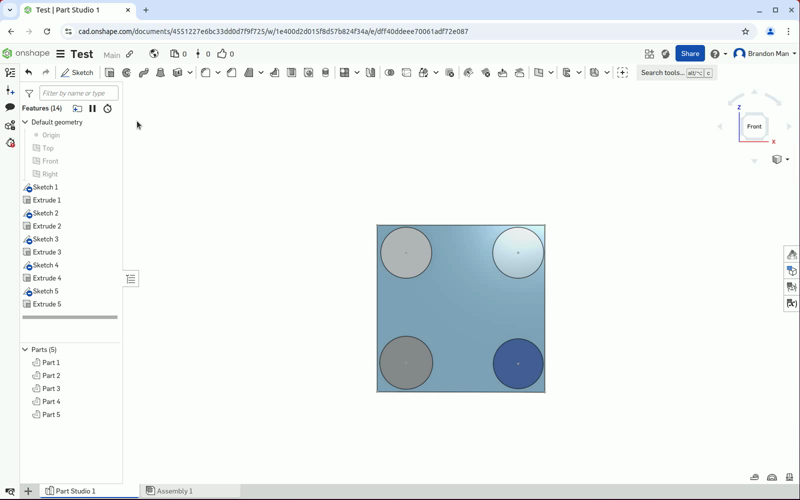
key(shift+7)
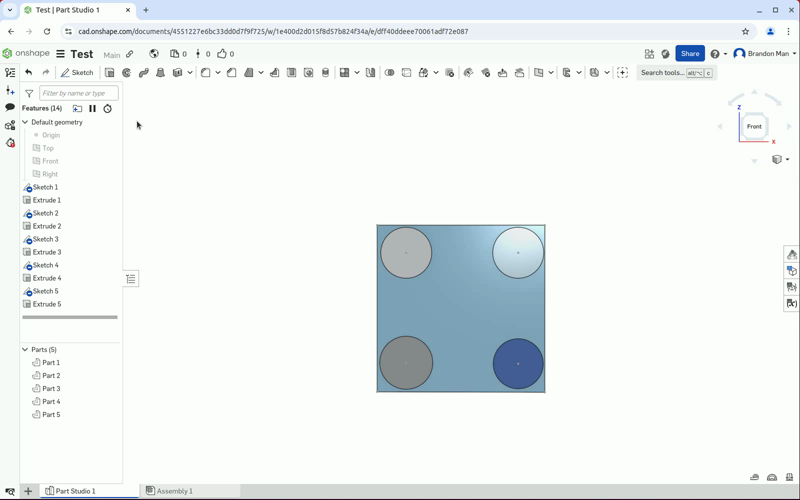
key(left, 2)
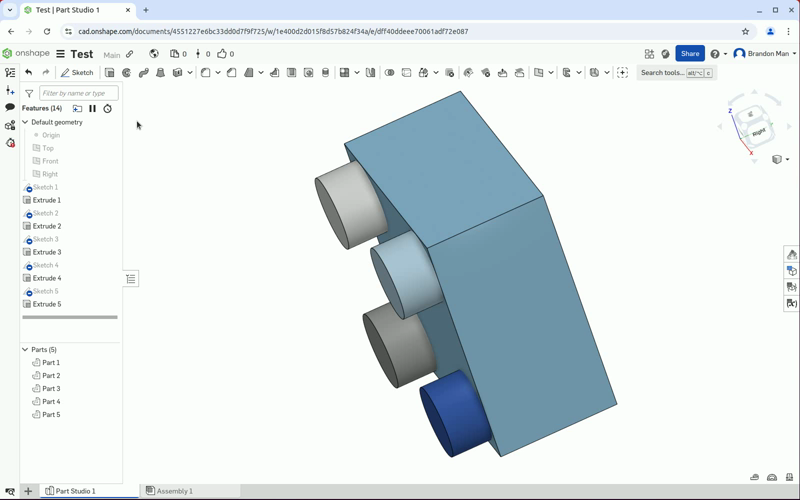
key(down, 2)
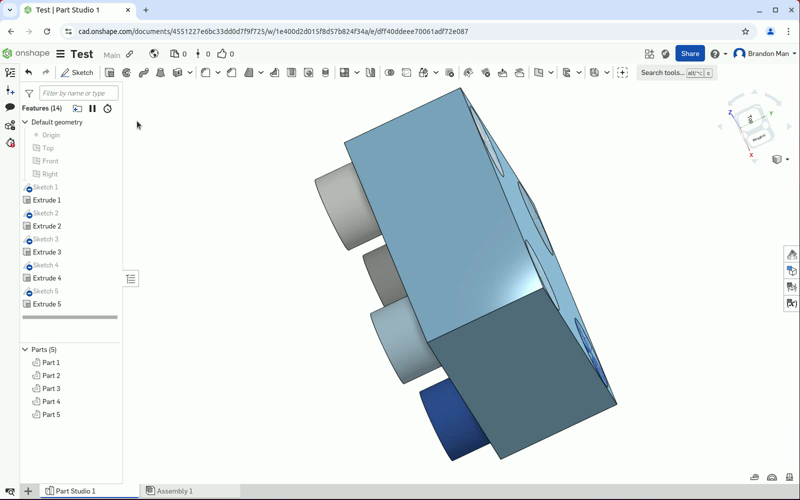
key(up, 2)
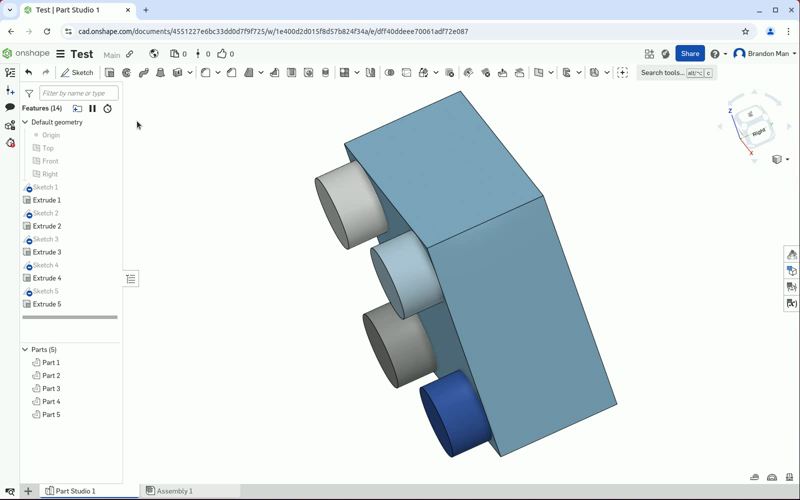
key(right, 2)
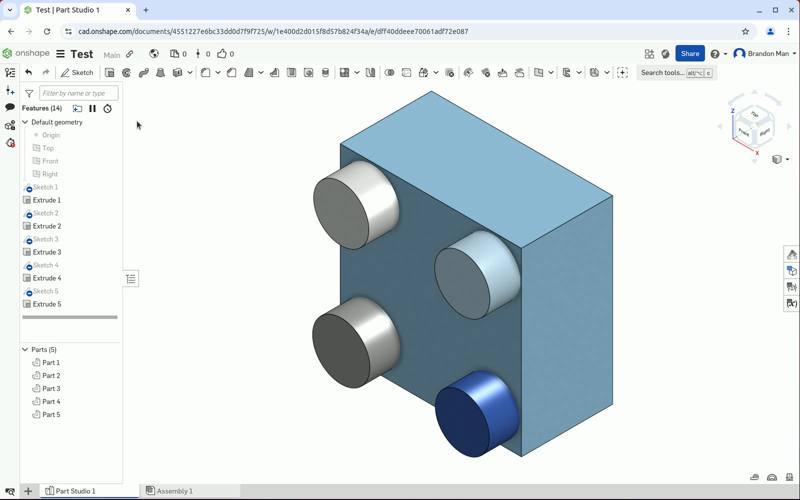
mouse_move(73, 189)
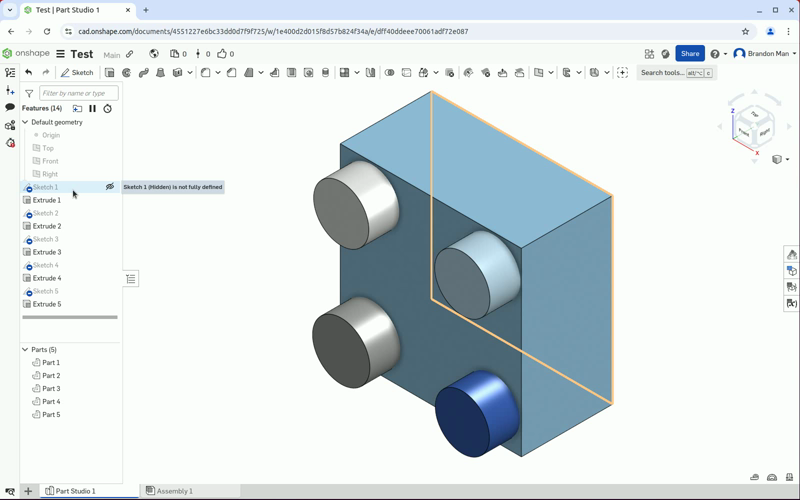
click(73, 189)